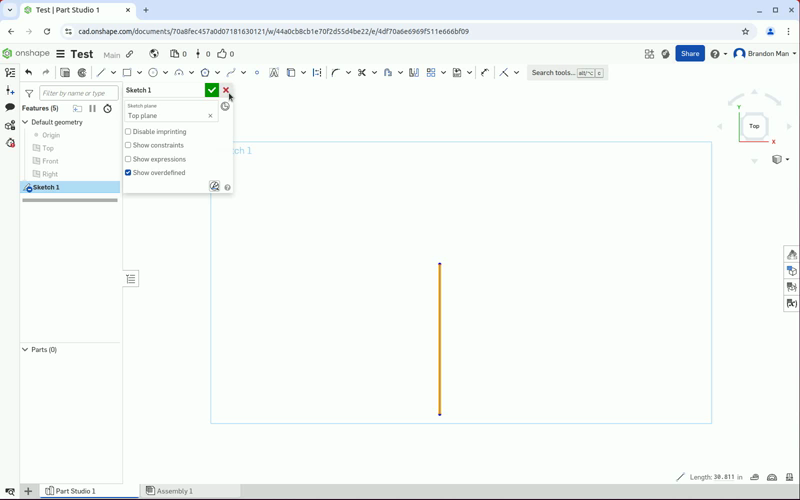
key(shift+h)
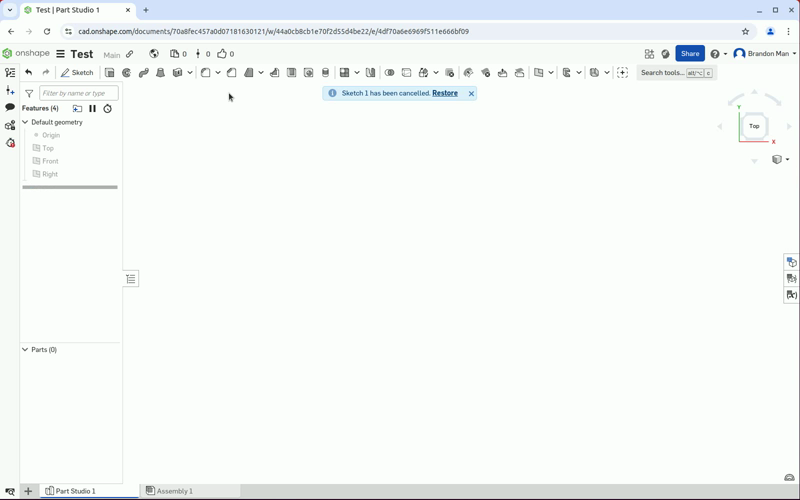
mouse_move(73, 352)
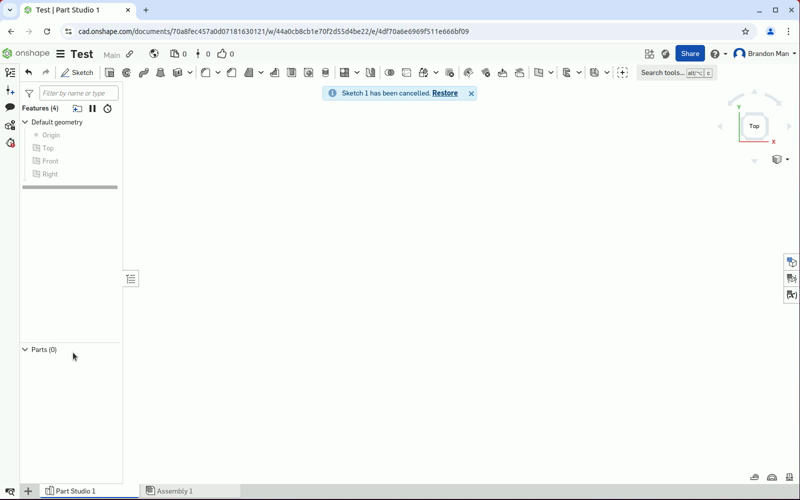
key(y)
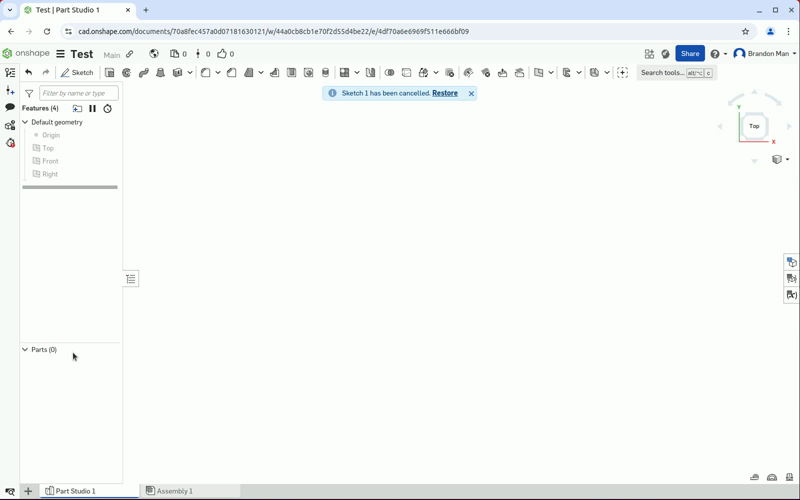
key(shift+p)
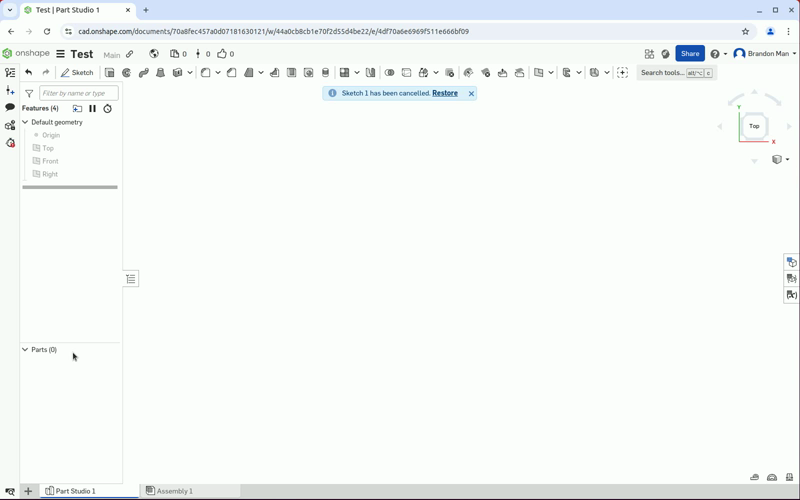
key(space)
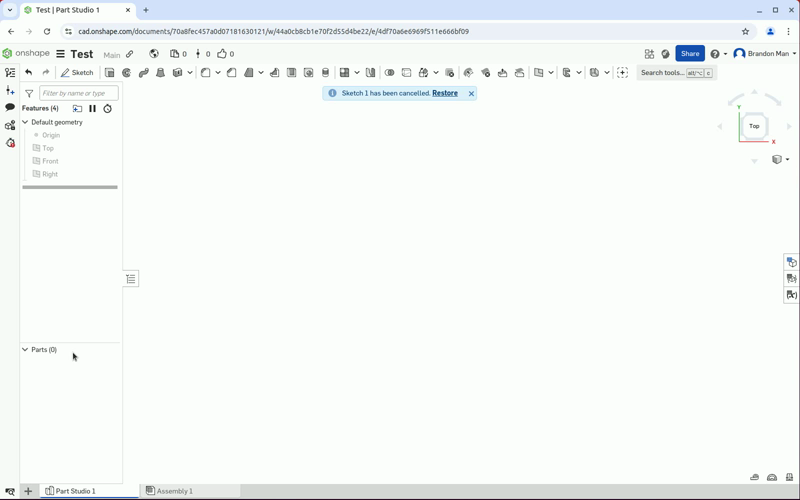
key_down(shift)
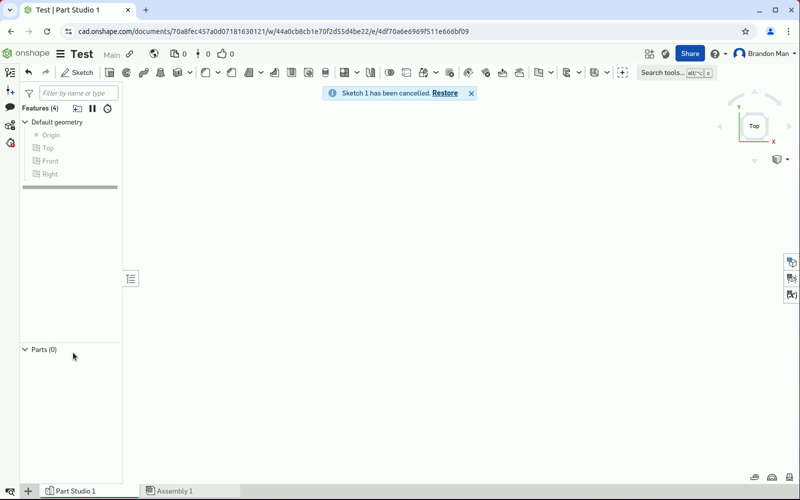
key(up)
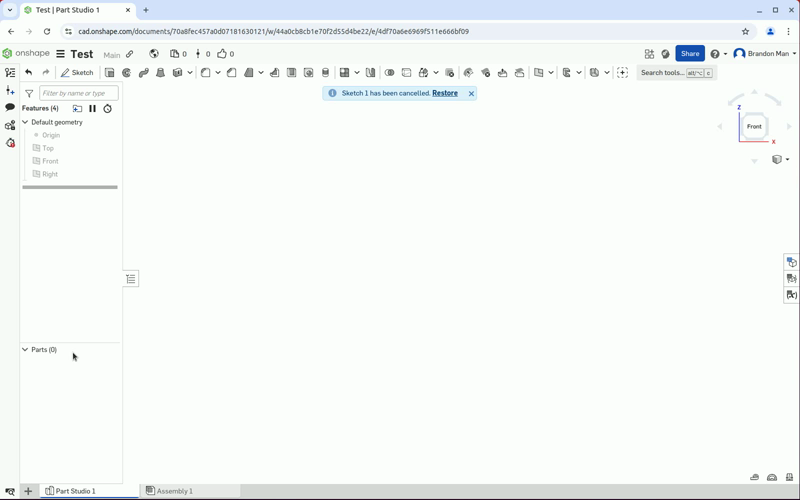
key_up(shift)
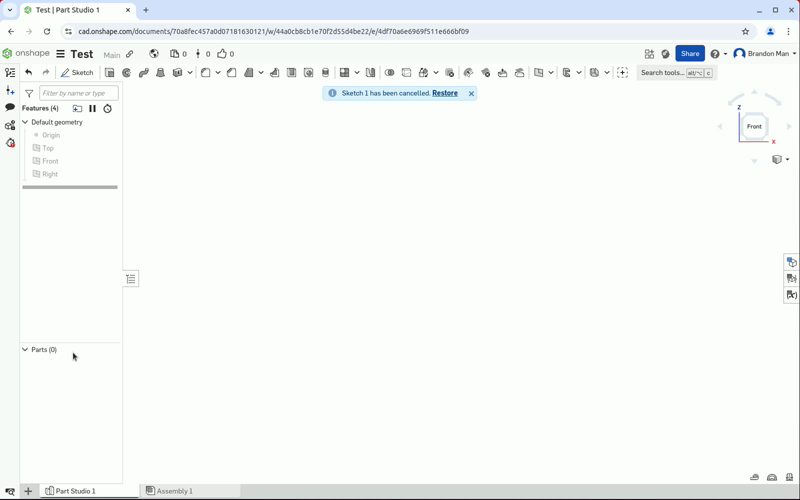
mouse_move(73, 352)
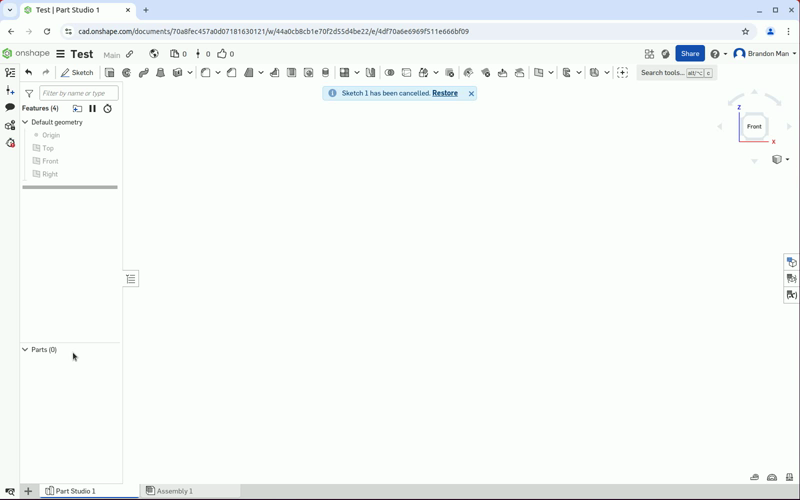
key(shift+y)
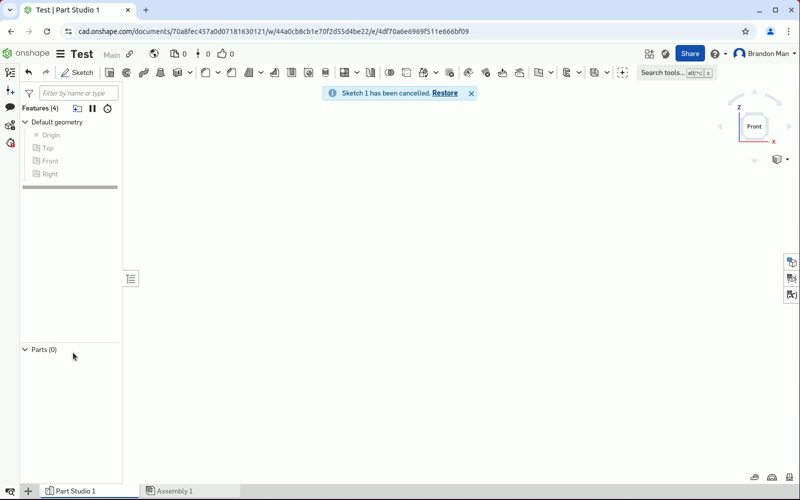
key(shift+s)
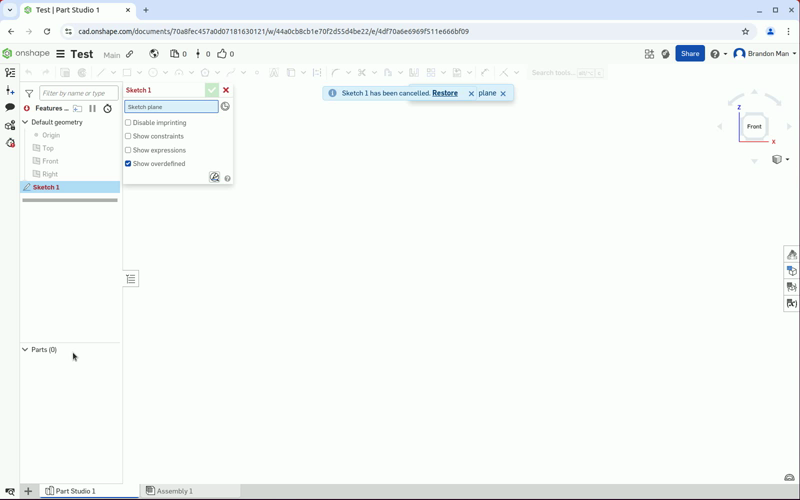
mouse_move(73, 163)
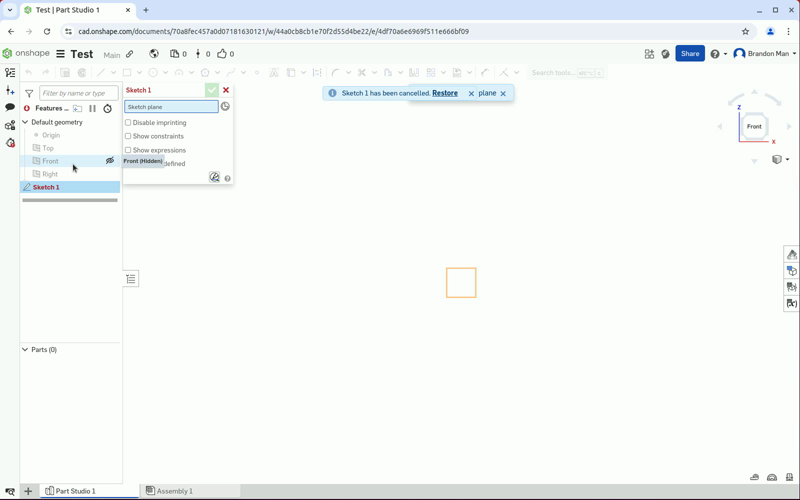
click(73, 163)
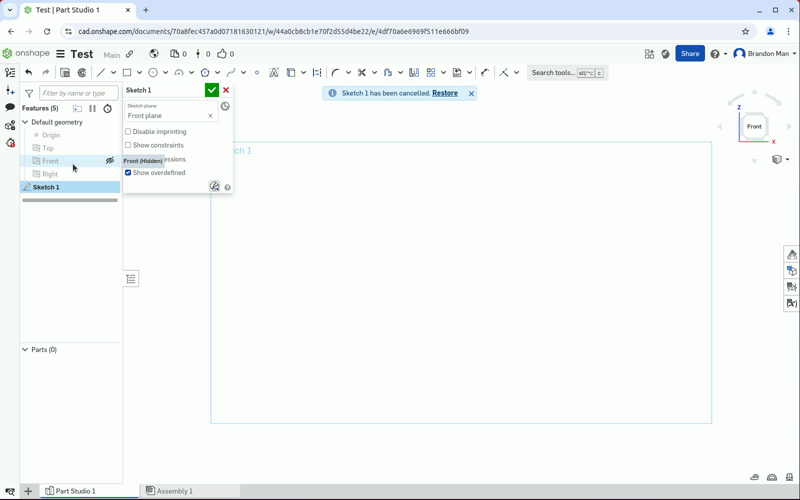
mouse_move(73, 352)
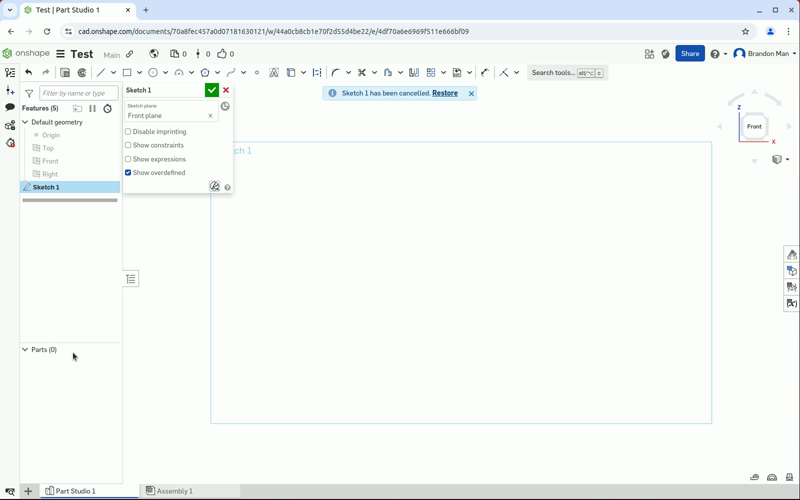
key(y)
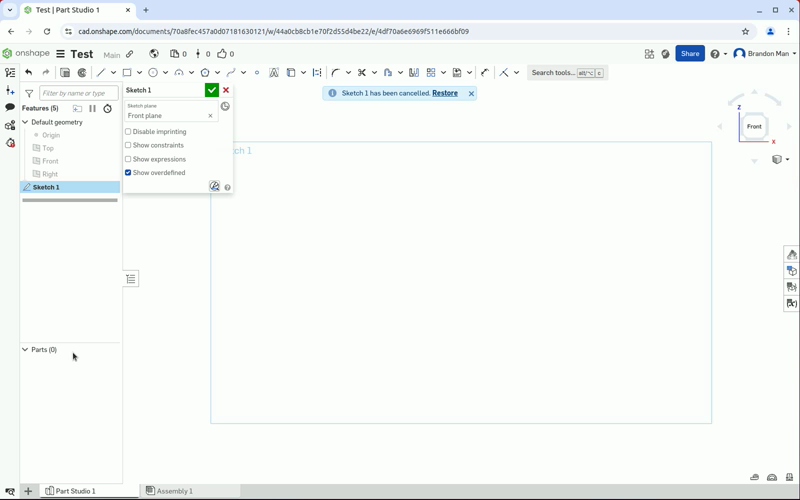
key(c)
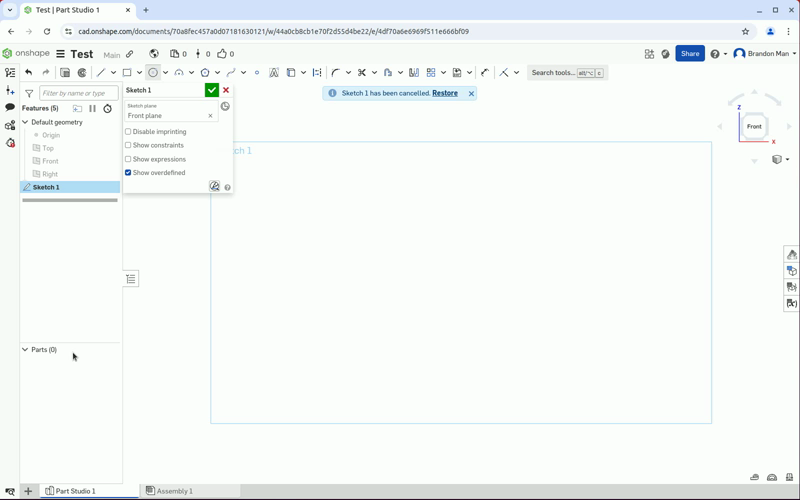
key_down(shift)
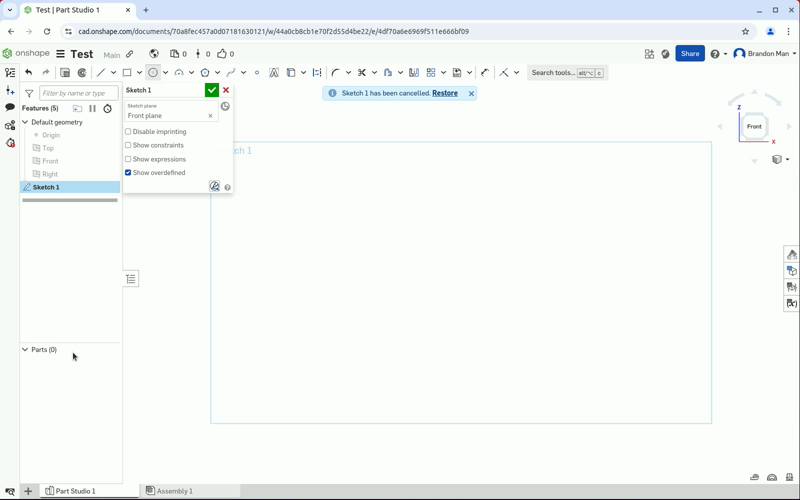
mouse_move(461, 282)
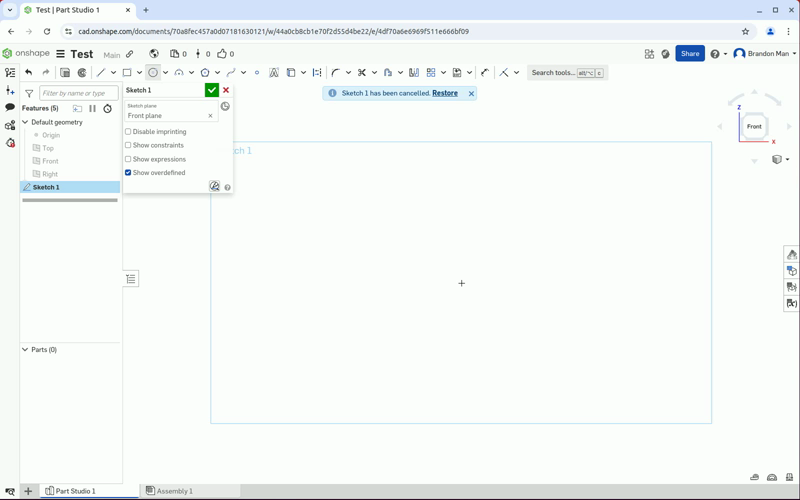
click(461, 282)
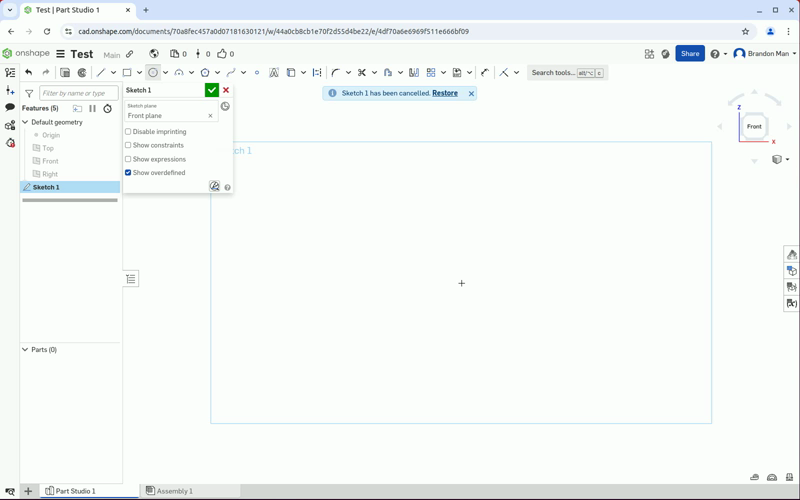
key_up(shift)
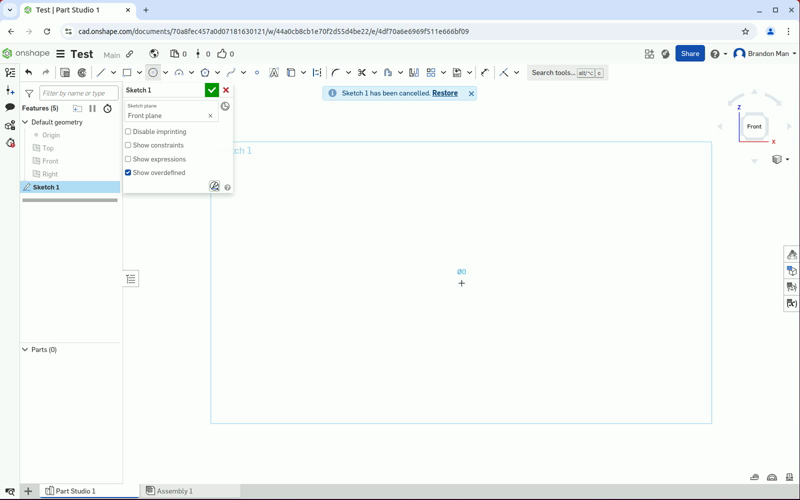
mouse_move(505, 282)
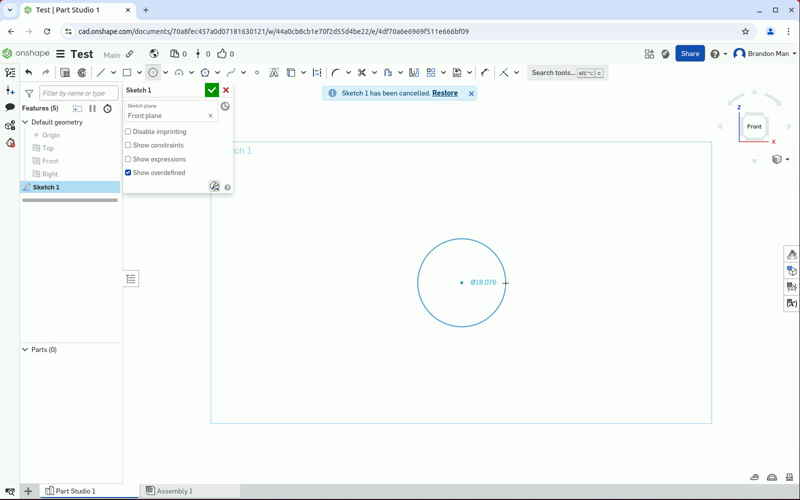
click(505, 282)
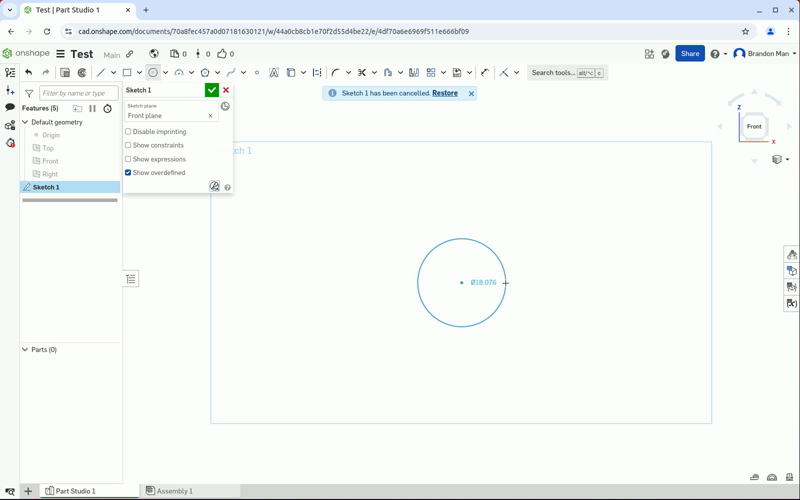
key(esc)
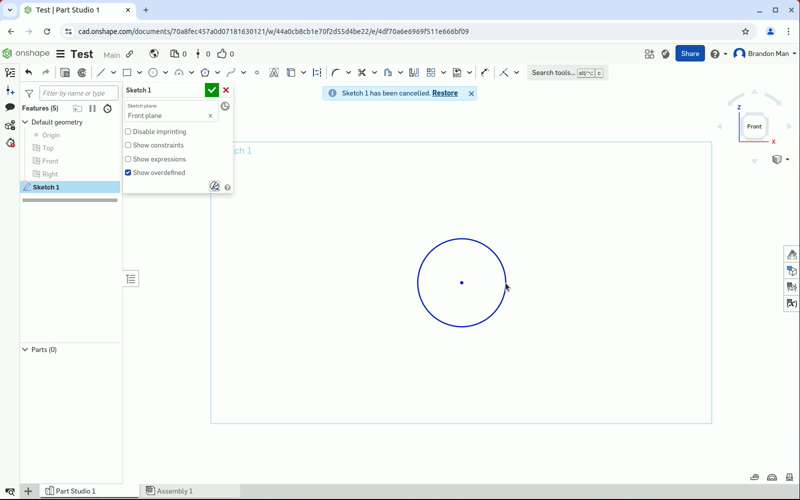
key(c)
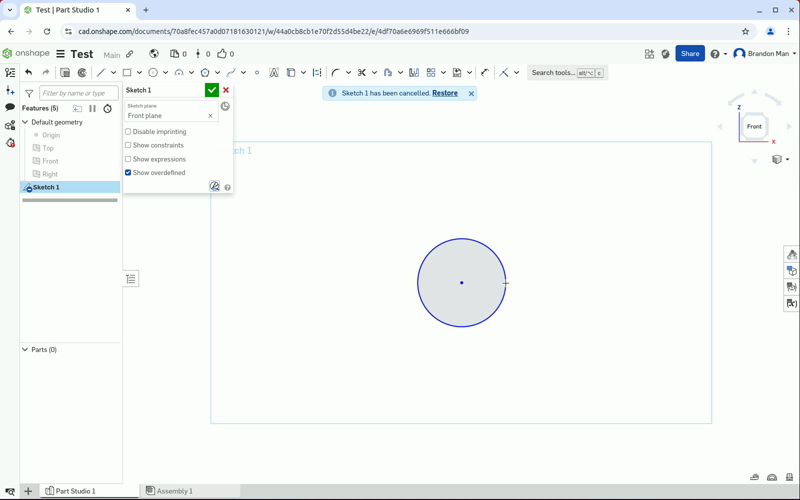
key_down(shift)
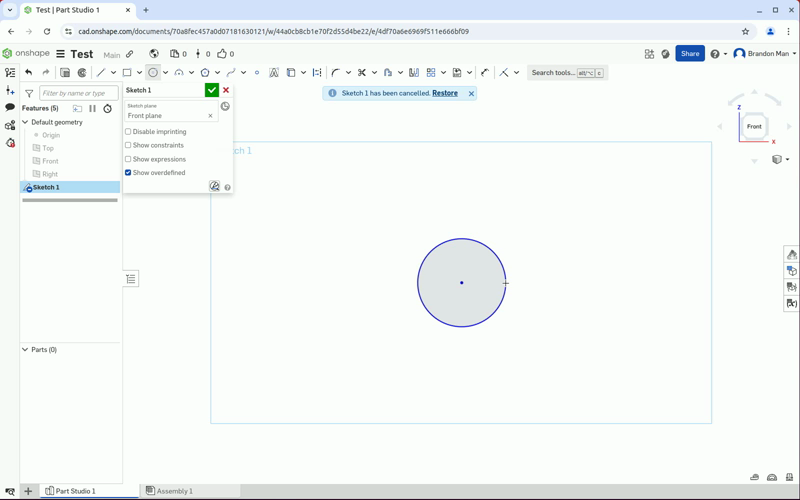
mouse_move(442, 302)
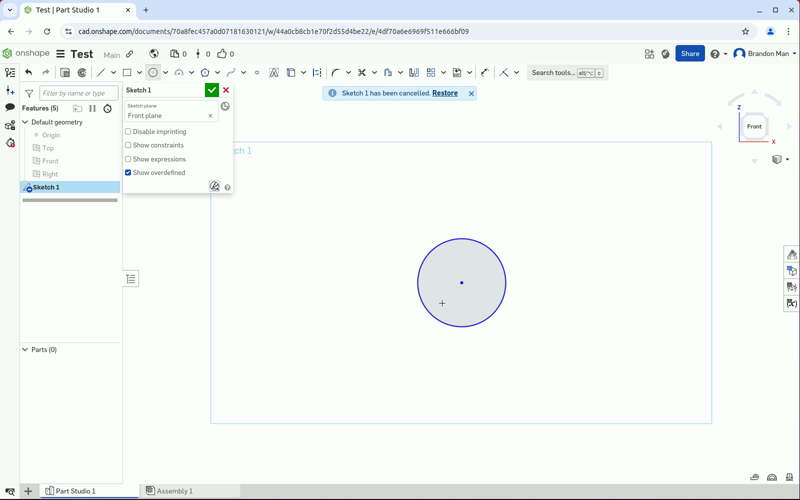
click(442, 302)
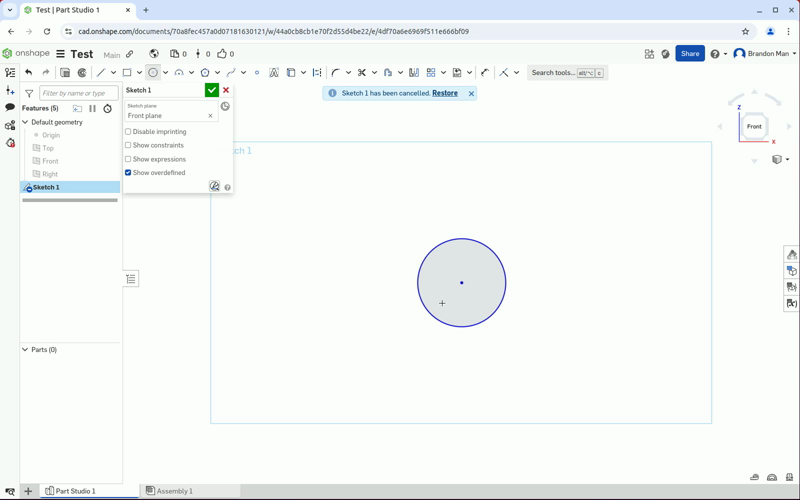
key_up(shift)
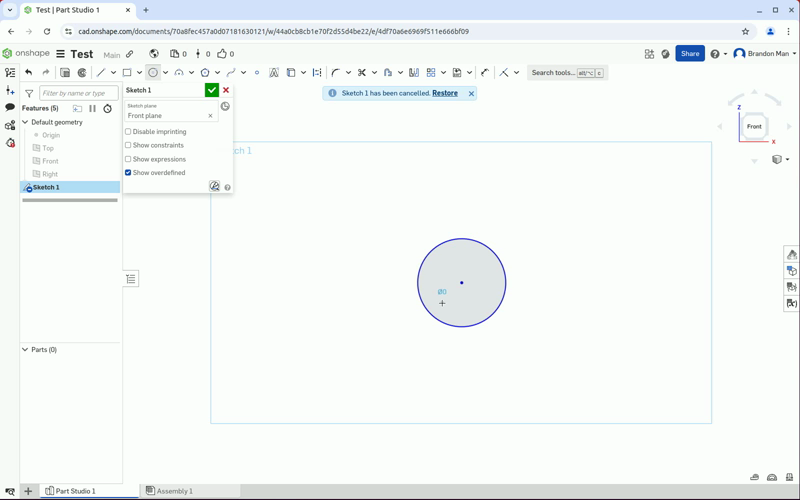
mouse_move(445, 302)
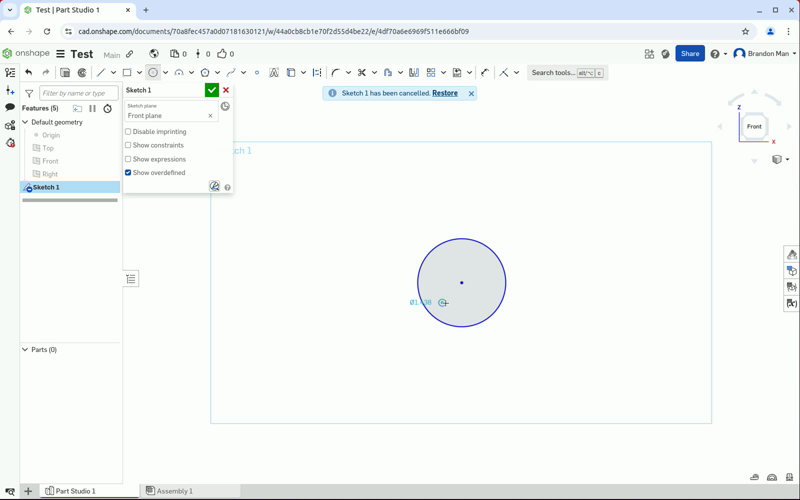
click(445, 302)
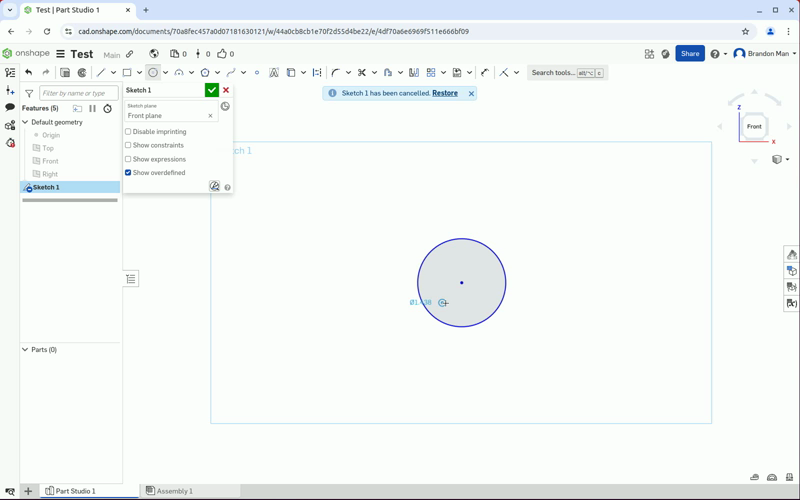
key(esc)
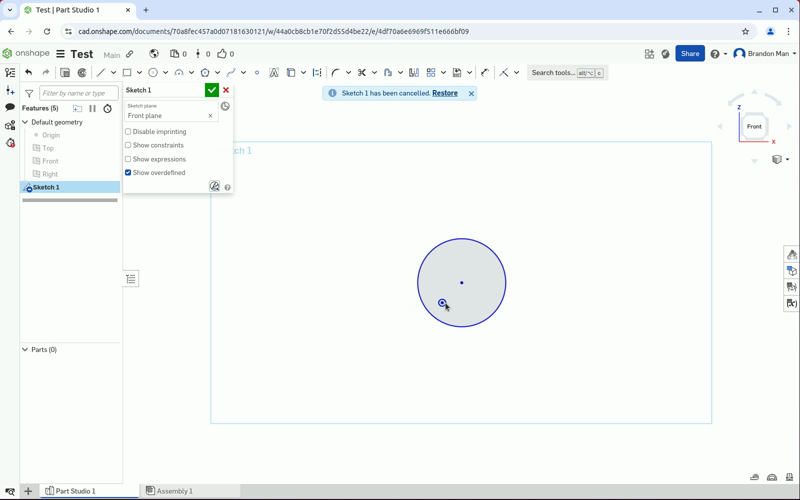
key(c)
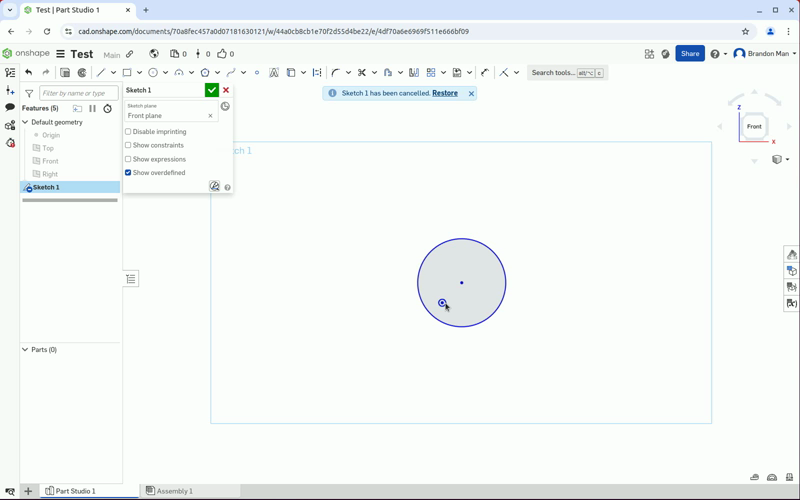
key_down(shift)
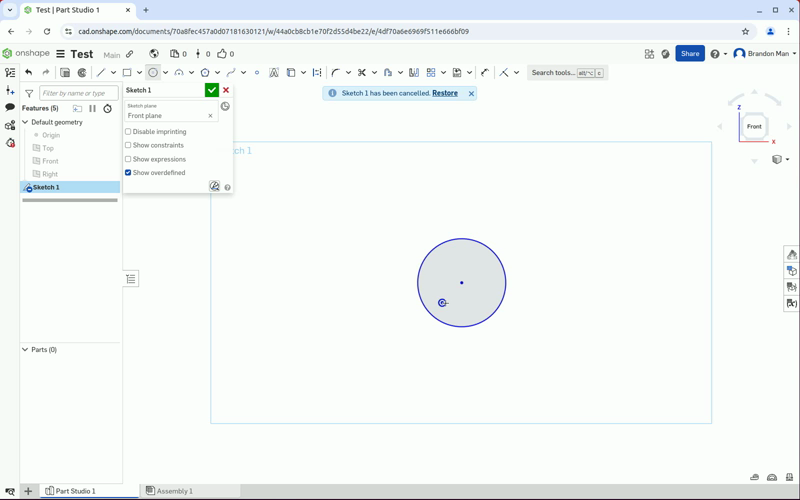
mouse_move(442, 263)
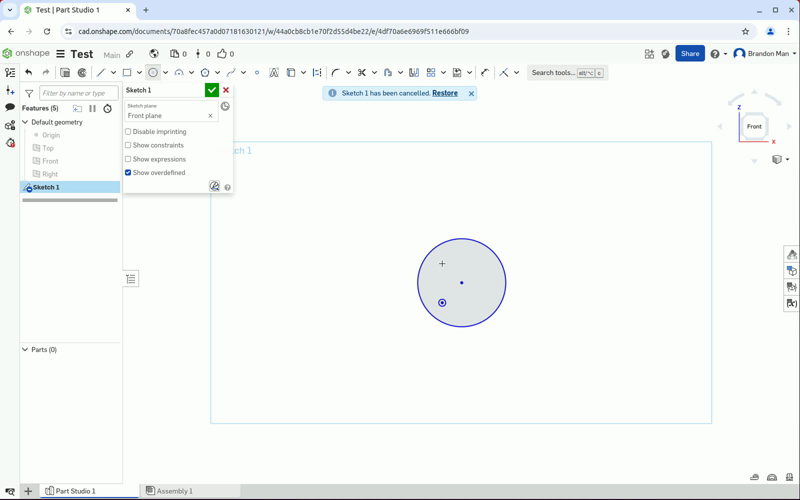
click(442, 263)
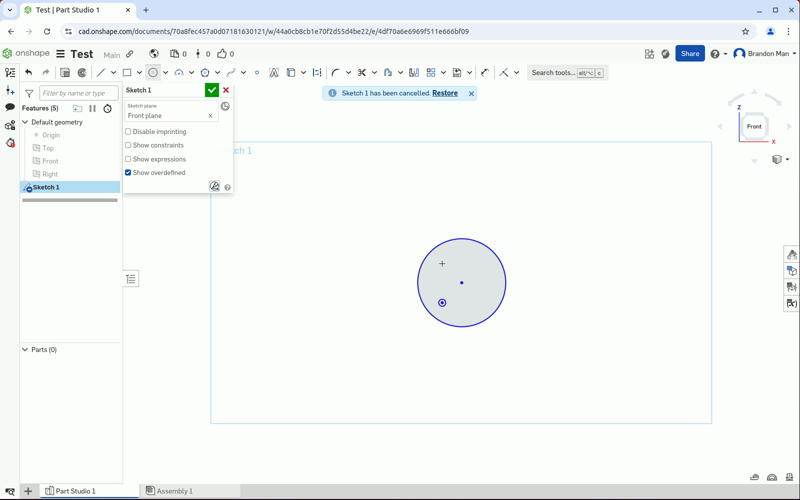
key_up(shift)
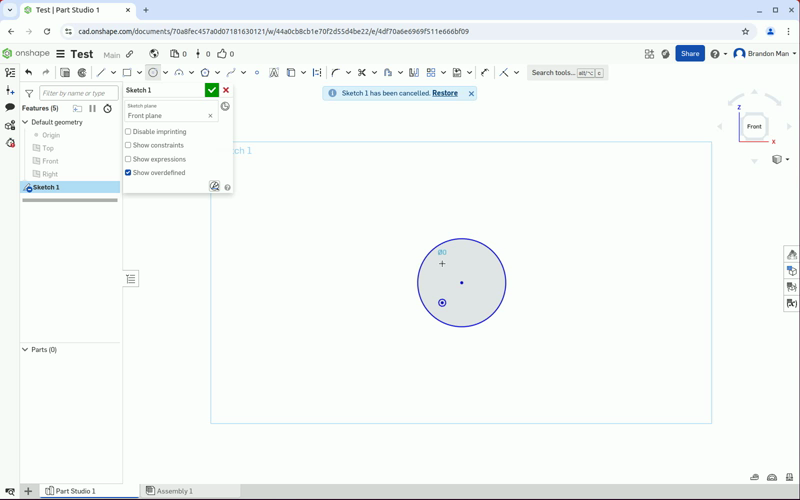
mouse_move(445, 263)
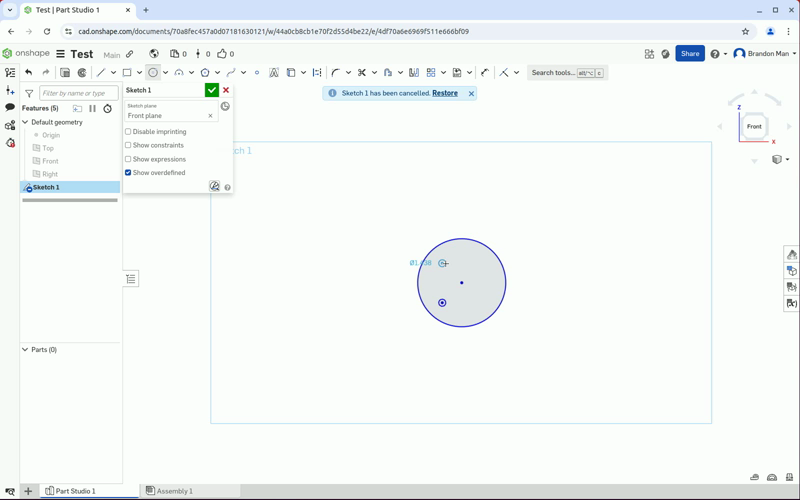
click(445, 263)
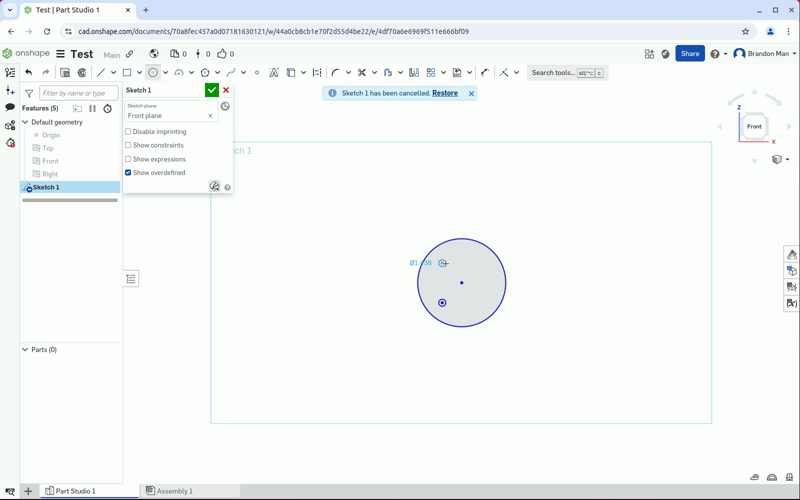
key(esc)
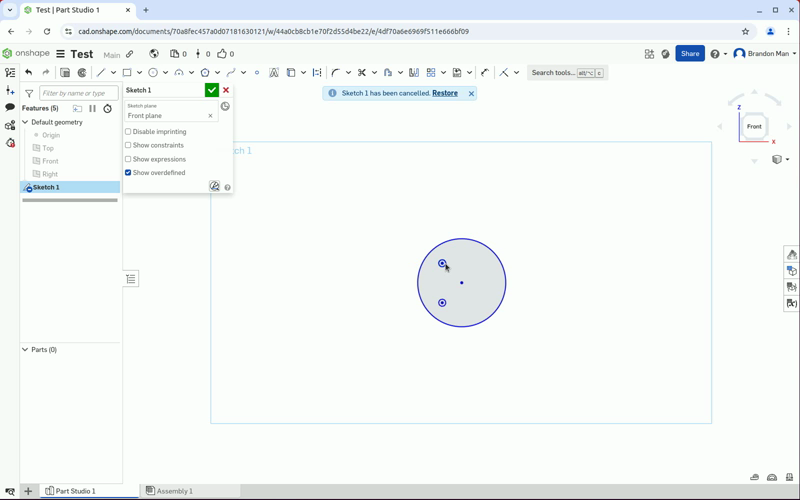
key(c)
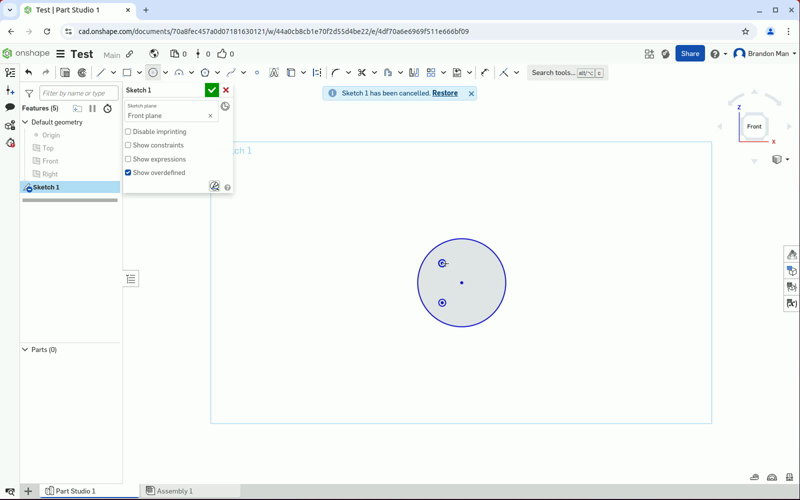
key_down(shift)
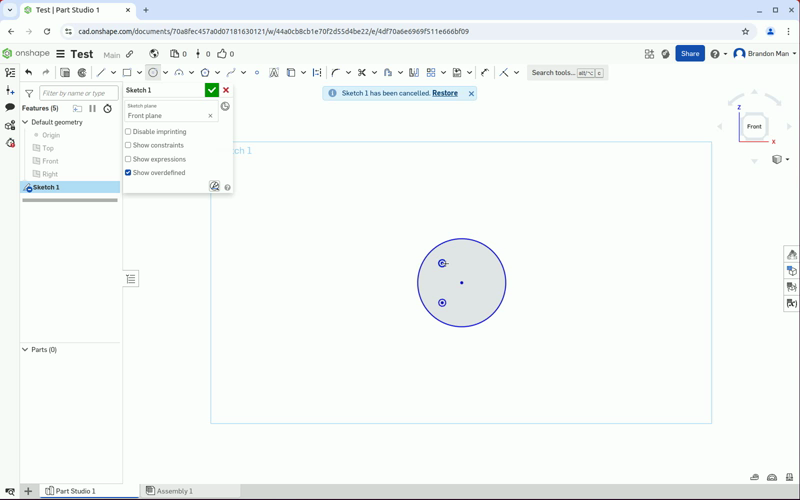
mouse_move(461, 282)
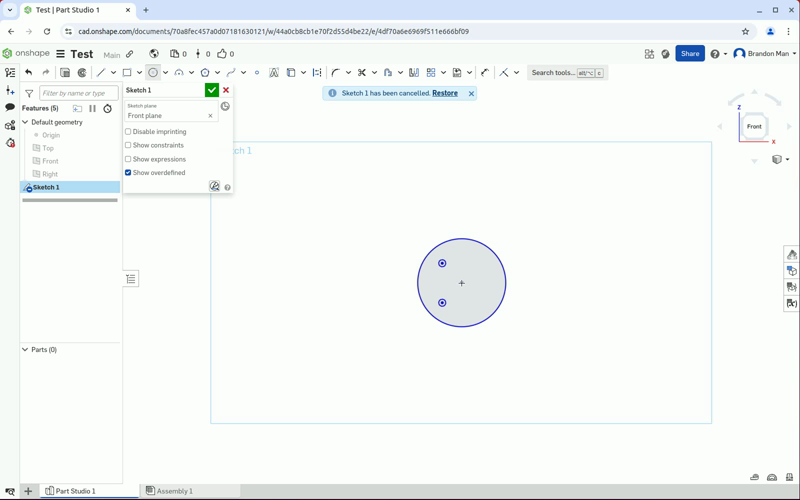
click(461, 282)
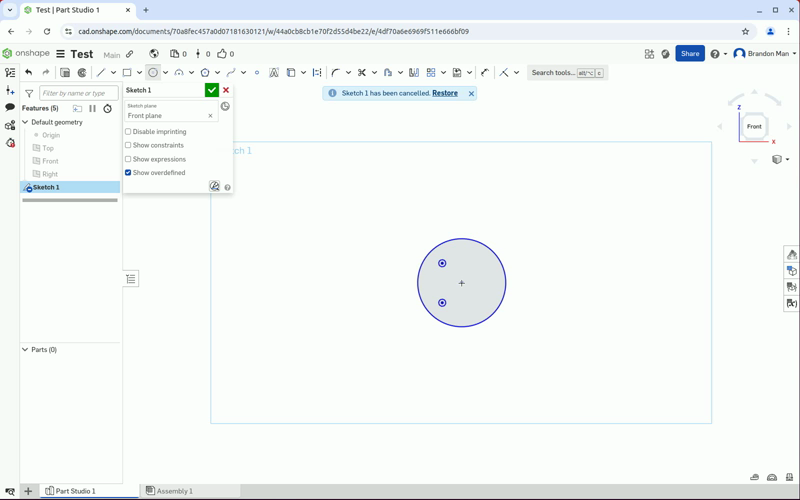
key_up(shift)
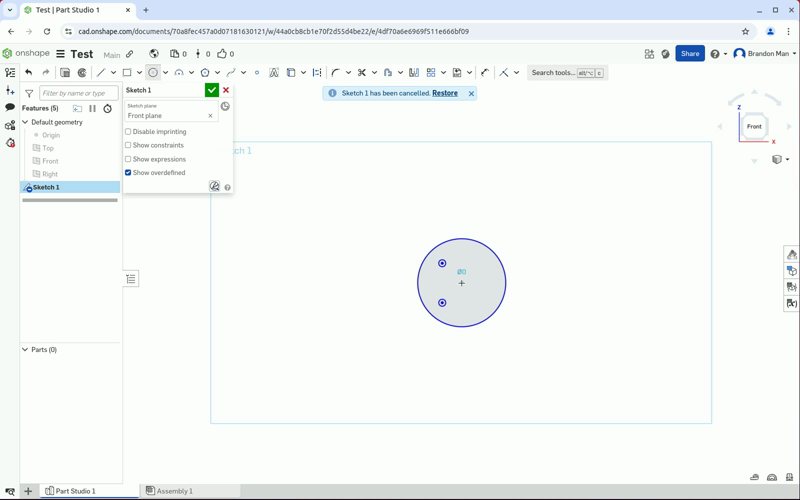
mouse_move(483, 282)
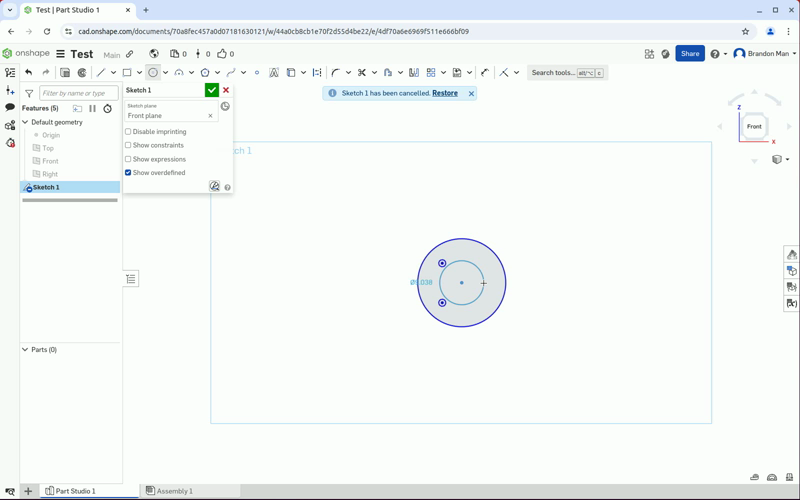
click(483, 282)
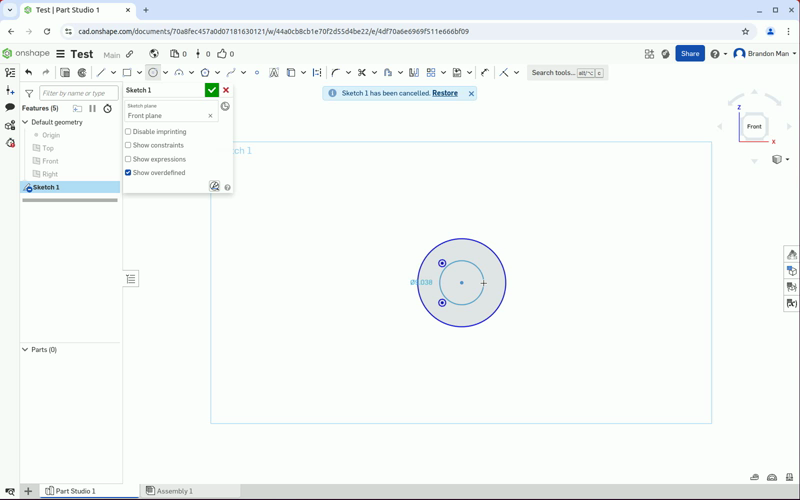
key(esc)
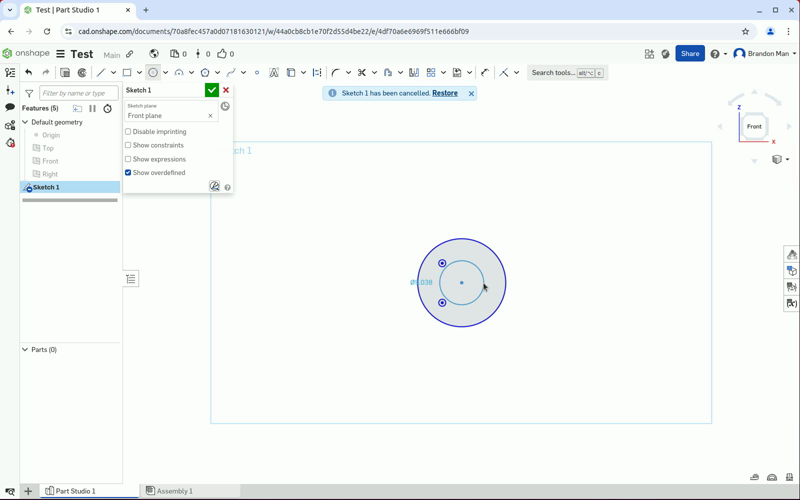
key(c)
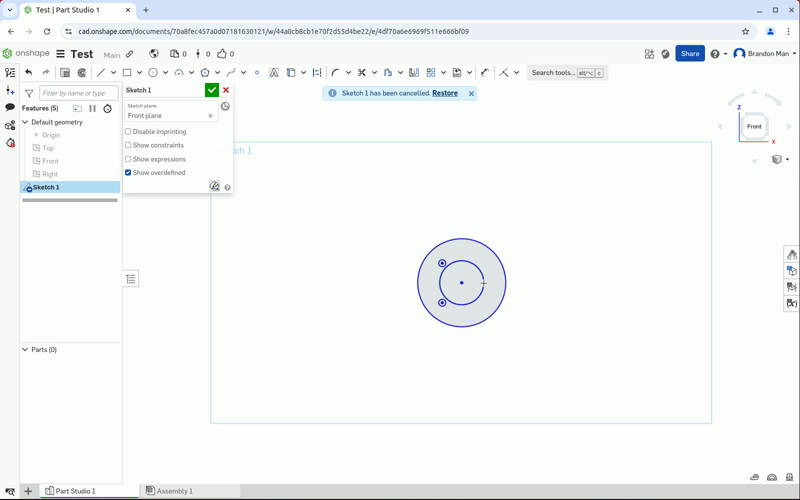
key_down(shift)
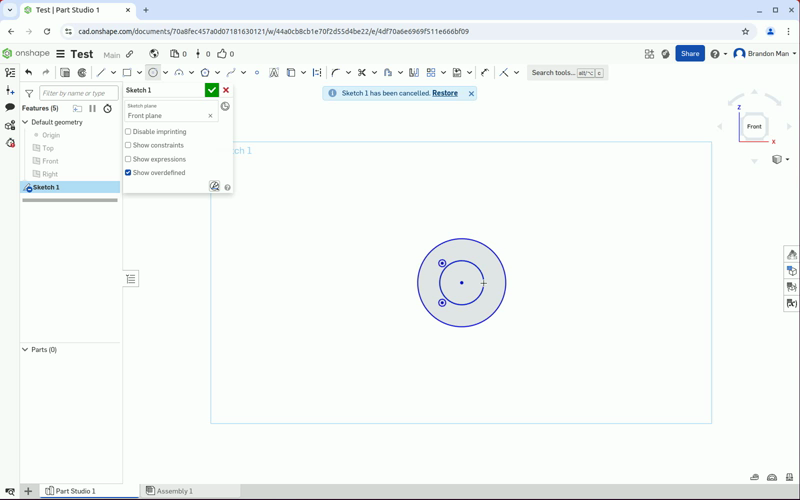
mouse_move(481, 302)
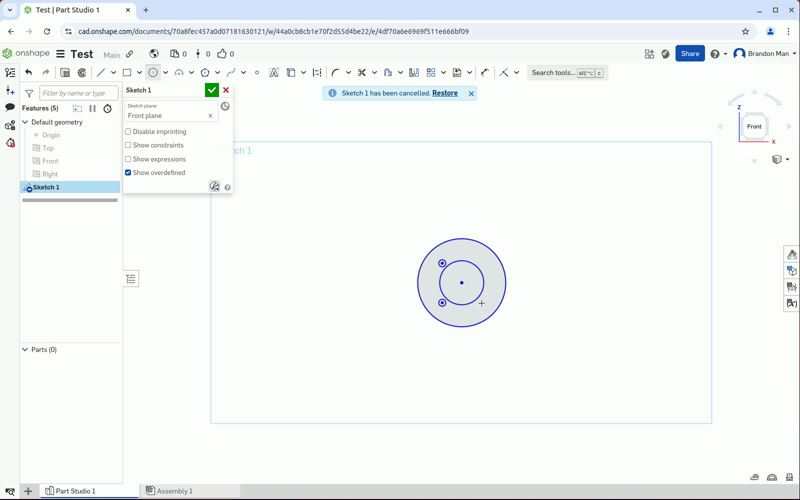
click(481, 302)
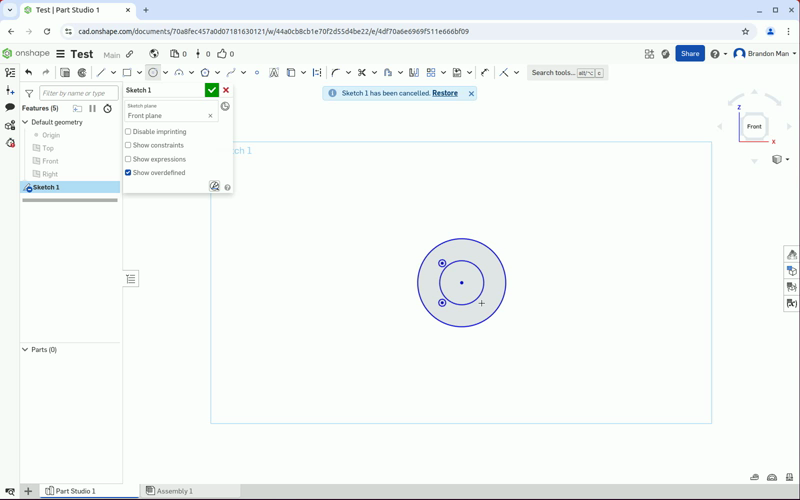
key_up(shift)
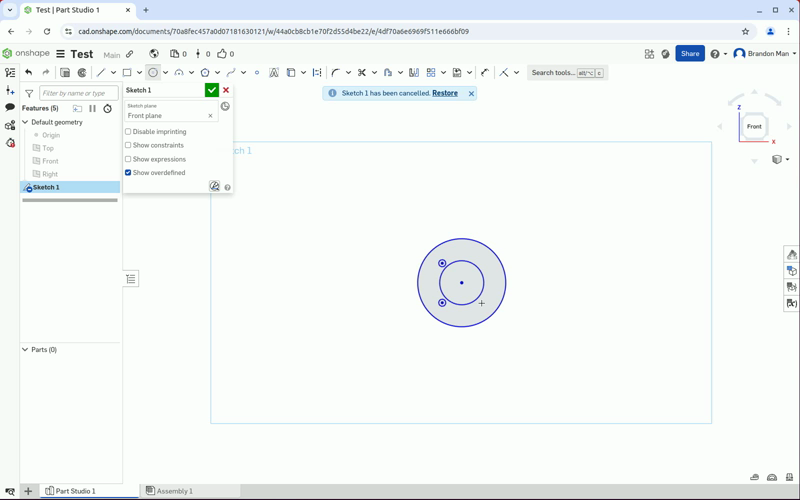
mouse_move(485, 302)
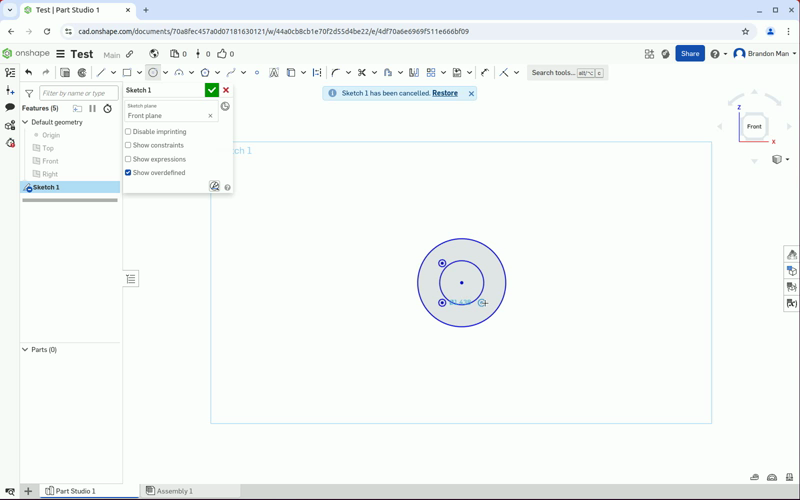
click(485, 302)
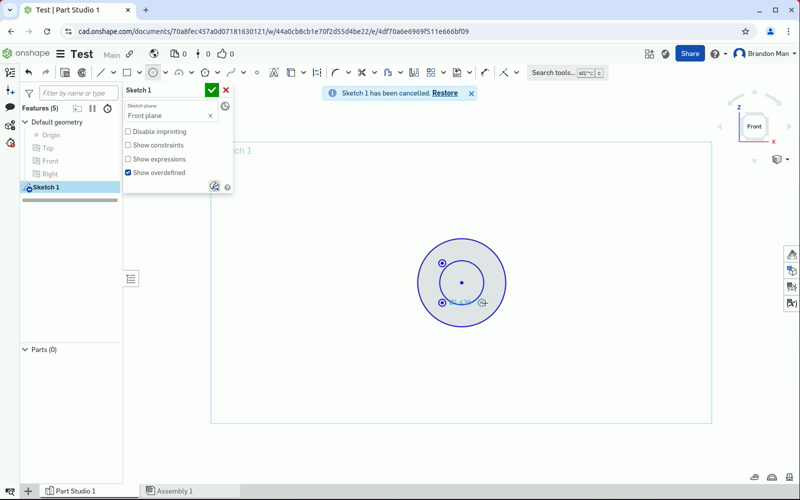
key(esc)
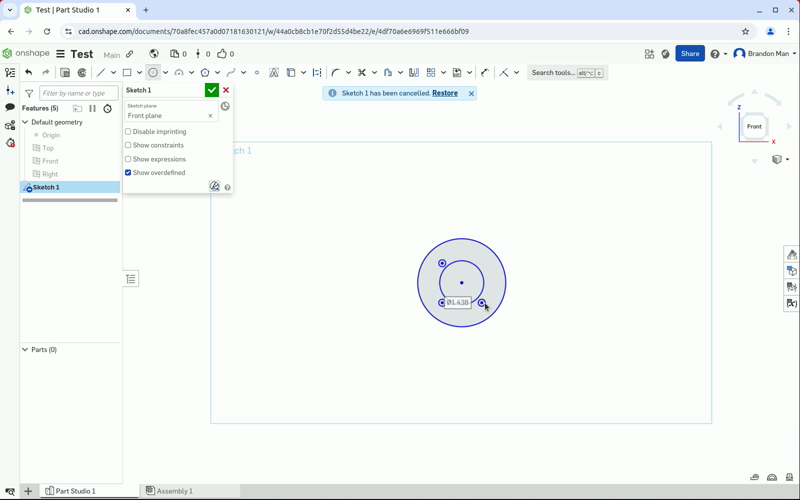
key(c)
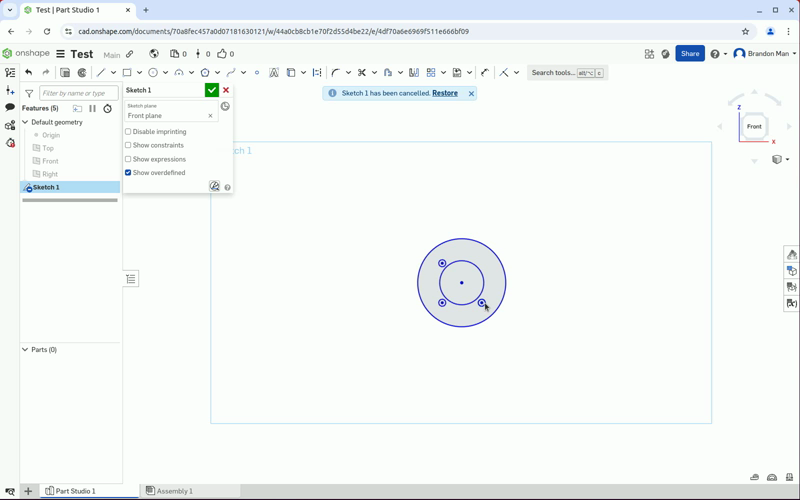
key_down(shift)
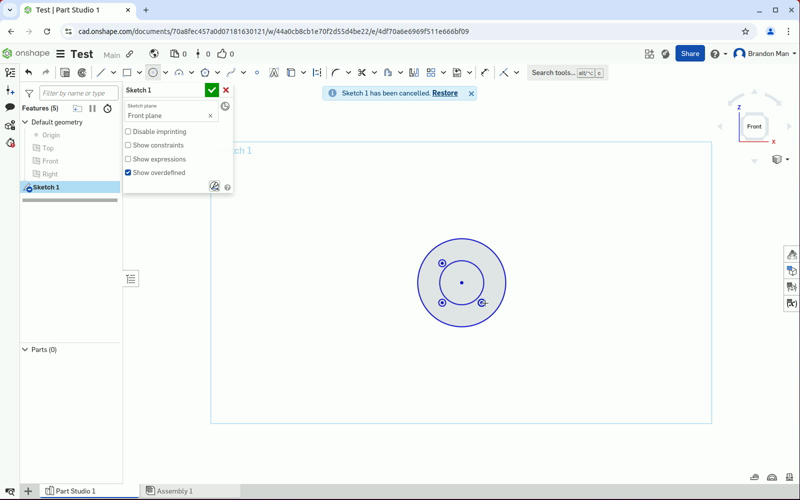
mouse_move(481, 263)
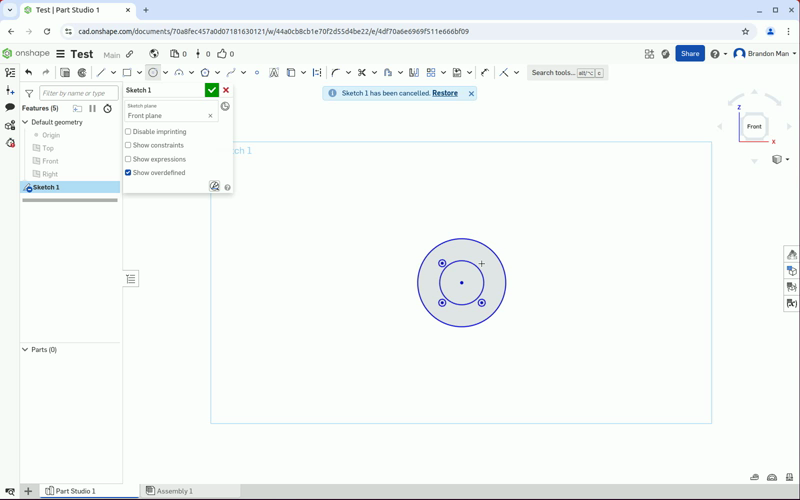
click(481, 263)
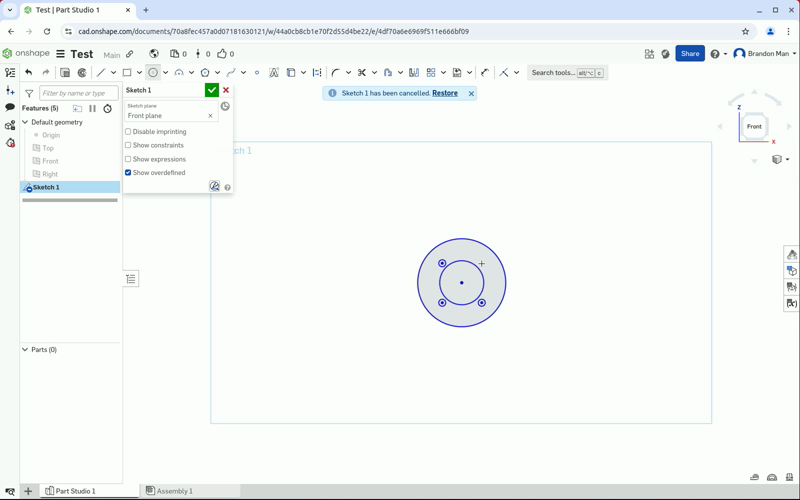
key_up(shift)
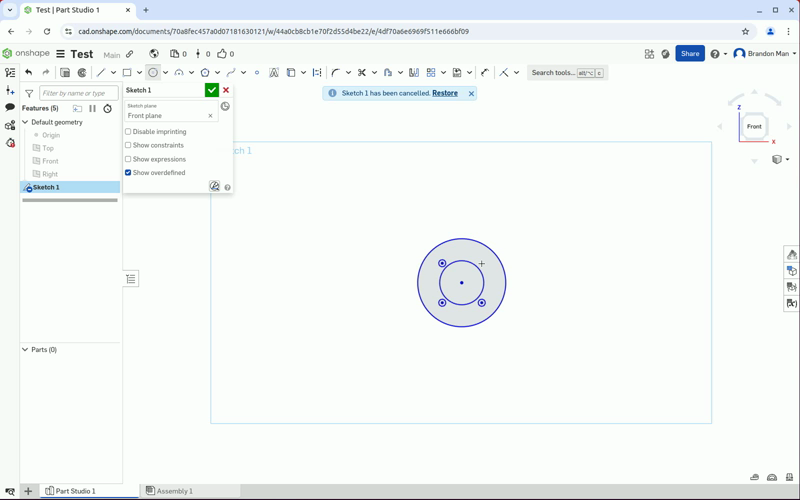
mouse_move(485, 263)
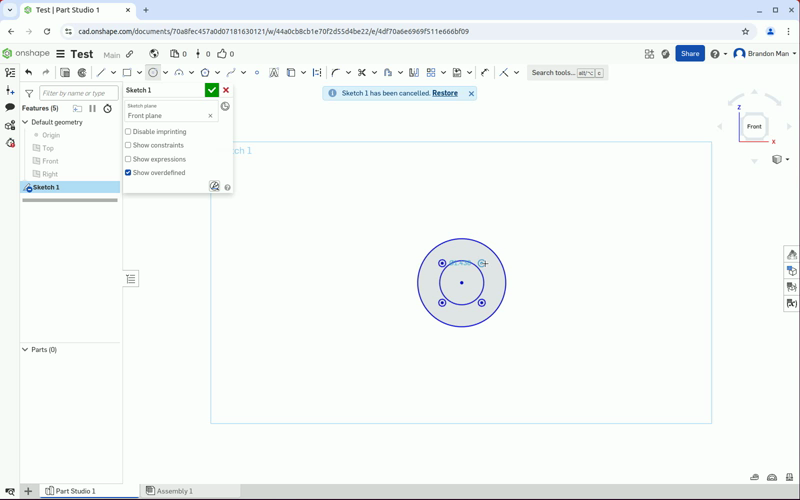
click(485, 263)
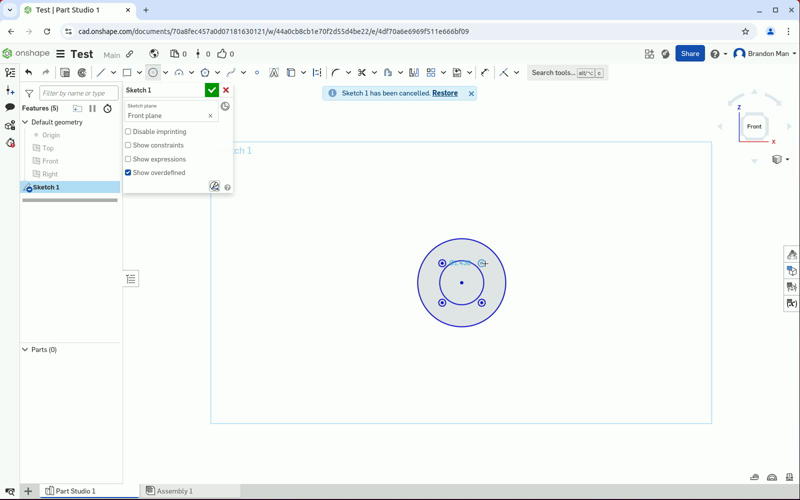
key(esc)
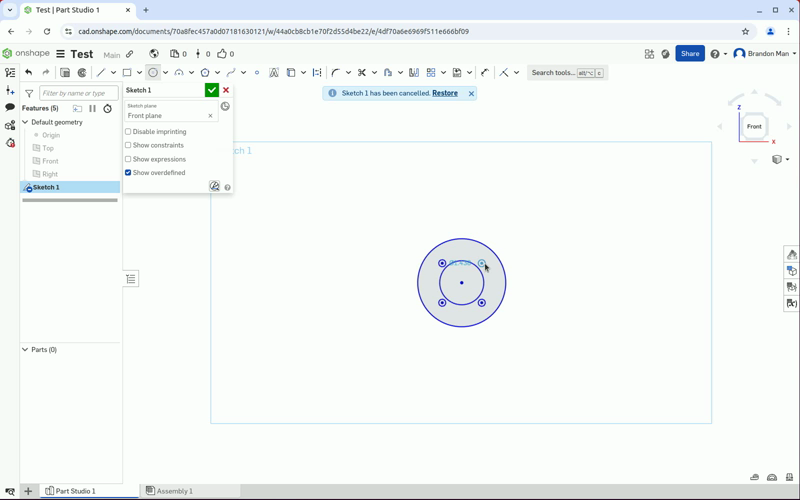
mouse_move(459, 244)
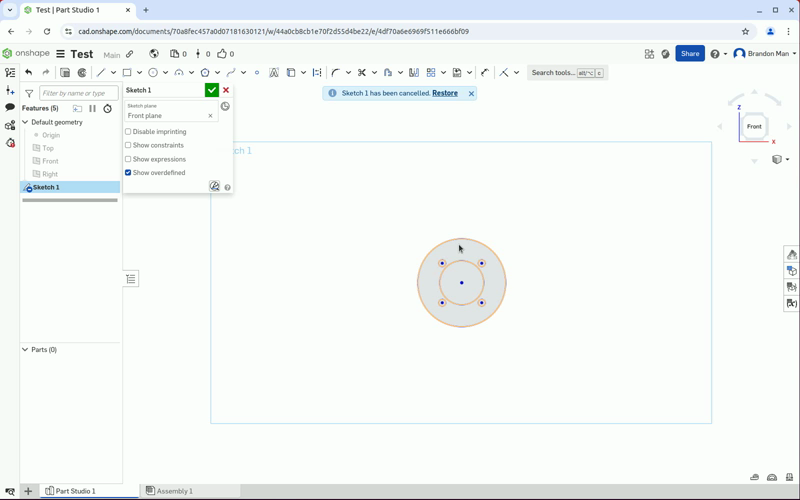
click(459, 244)
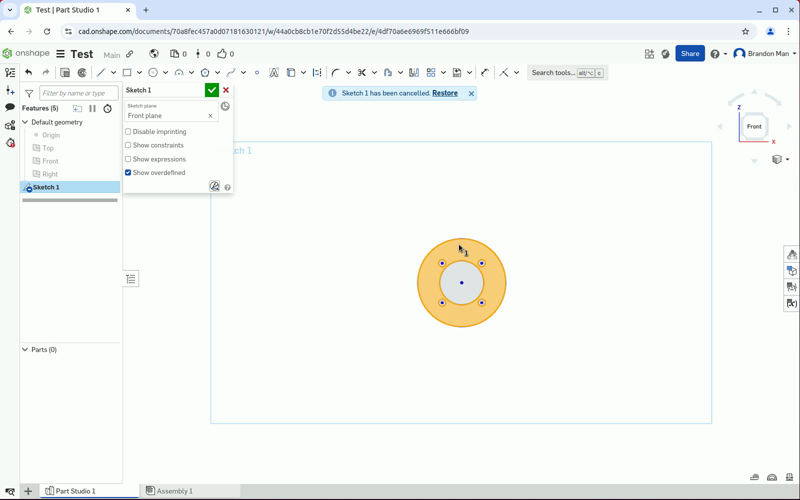
mouse_move(73, 352)
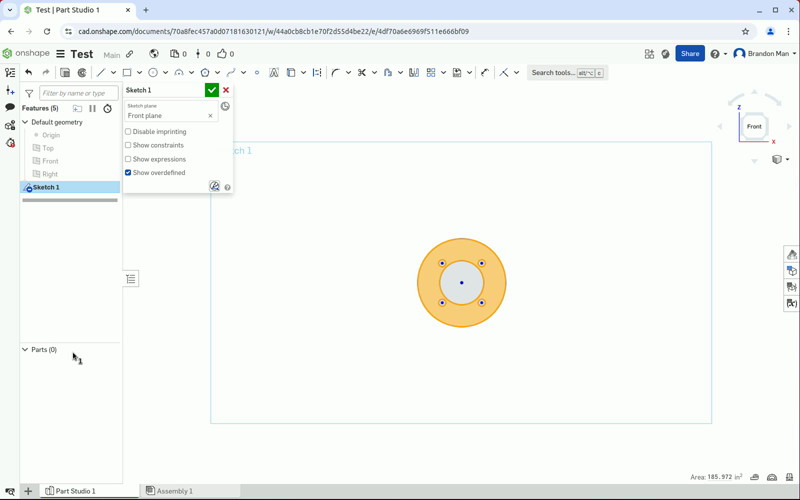
key(shift+y)
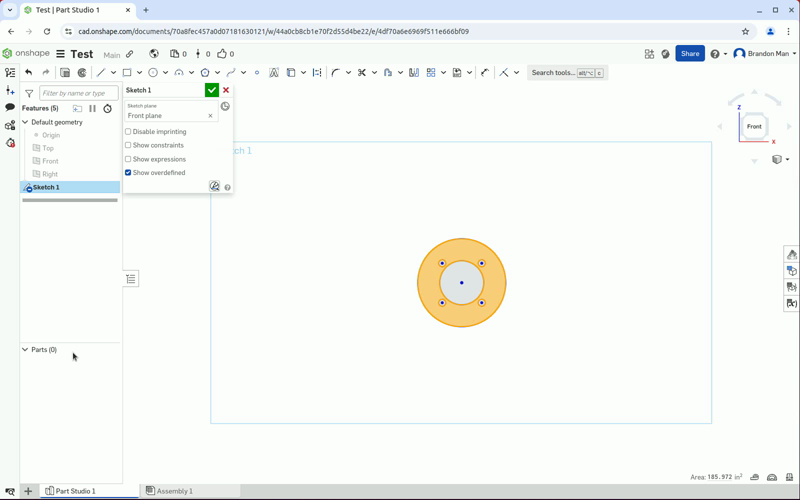
key(shift+e)
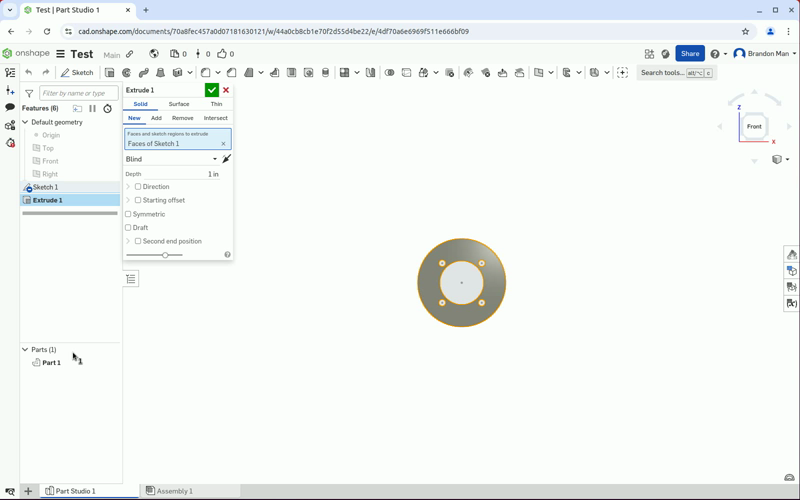
mouse_move(143, 106)
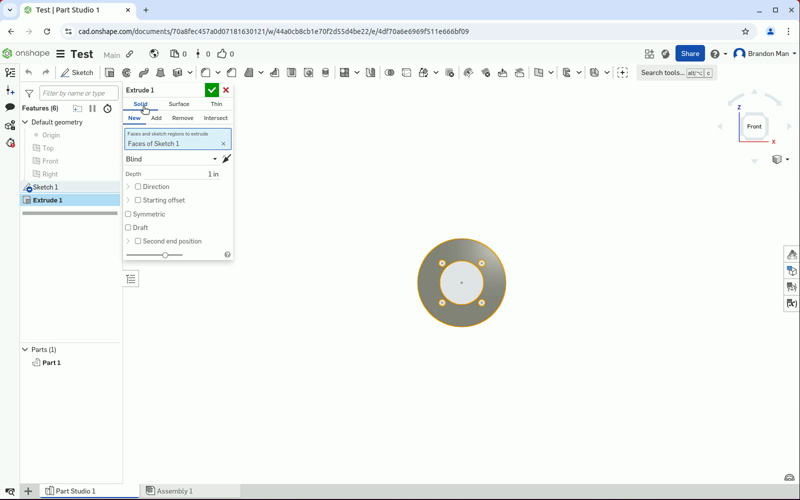
click(143, 106)
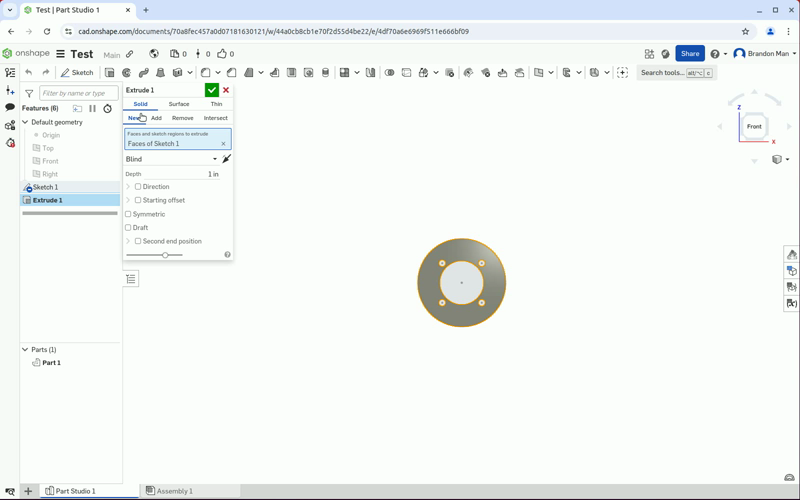
mouse_move(137, 120)
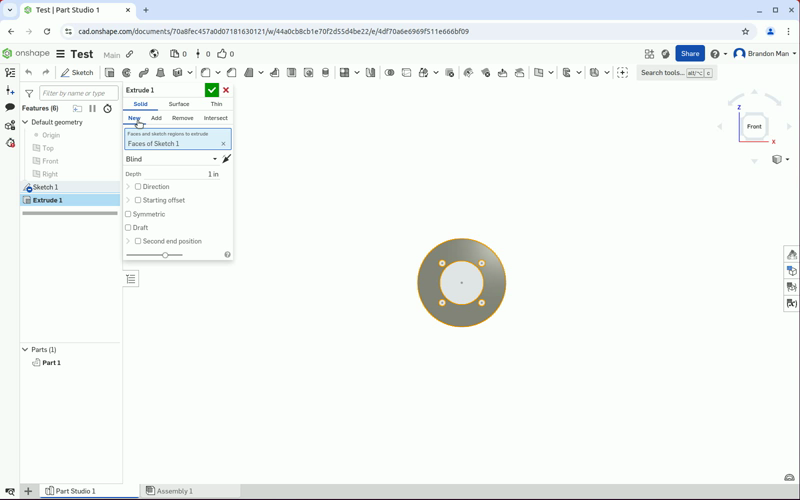
click(137, 120)
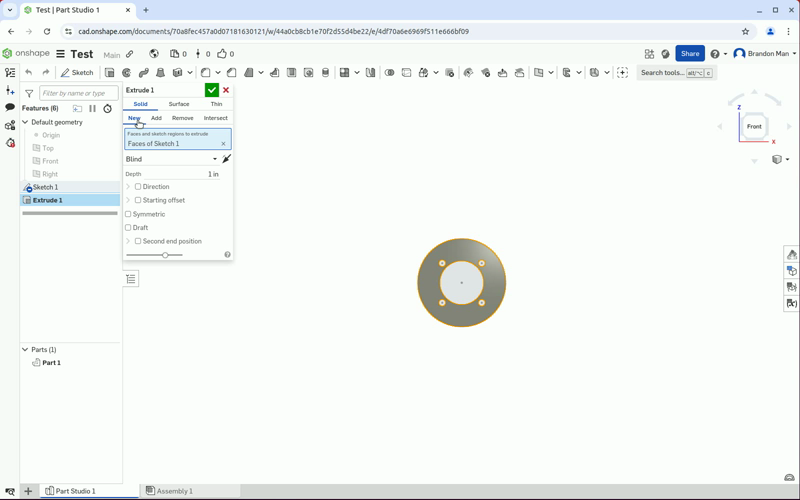
key(tab, 4)
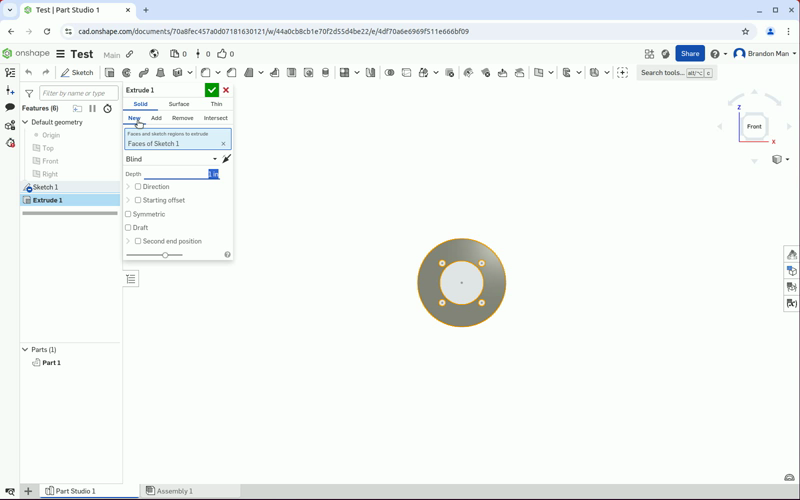
text(18.535)
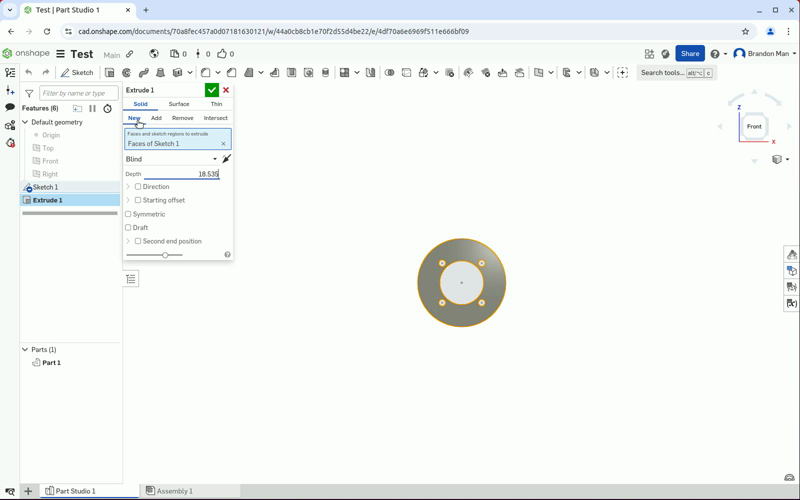
key(enter)
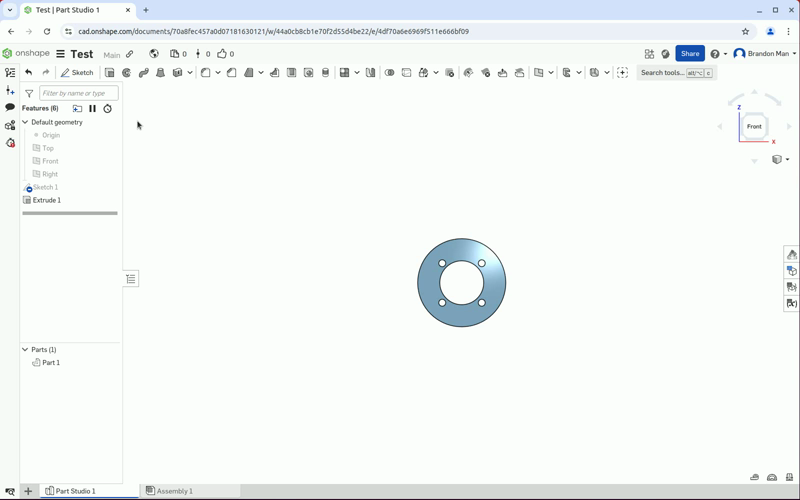
key(shift+h)
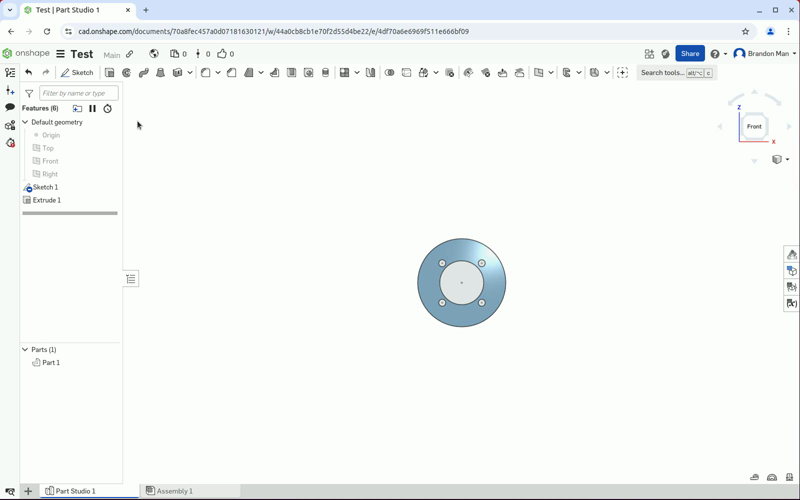
key(shift+h)
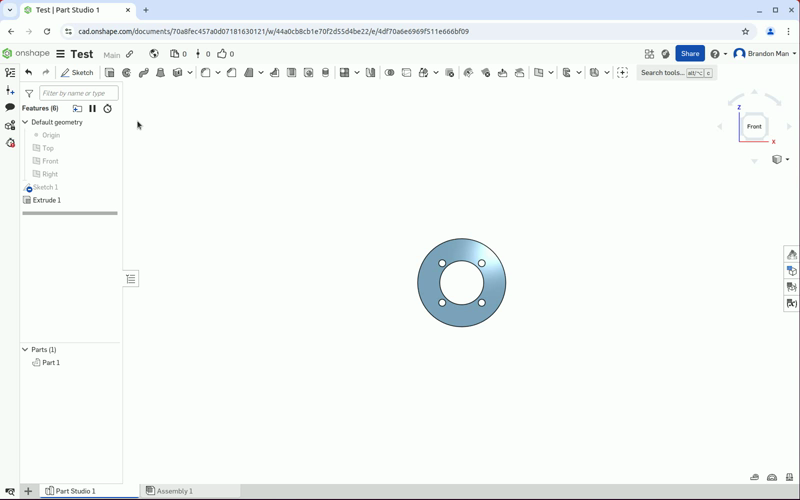
mouse_move(73, 189)
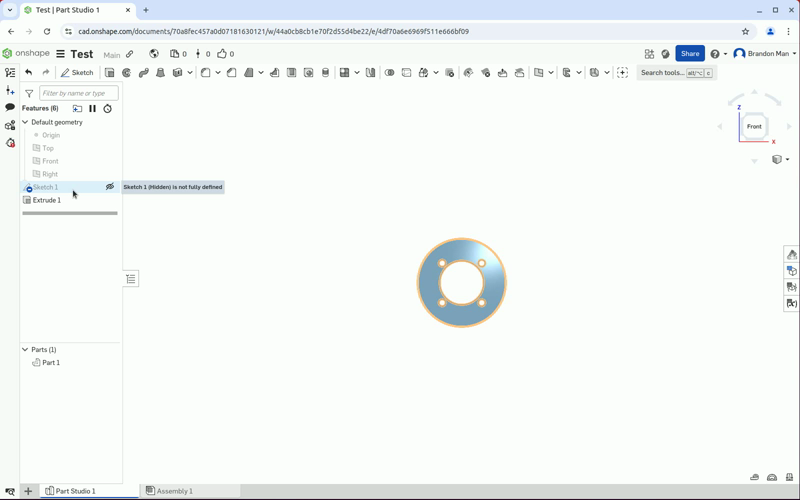
click(73, 189)
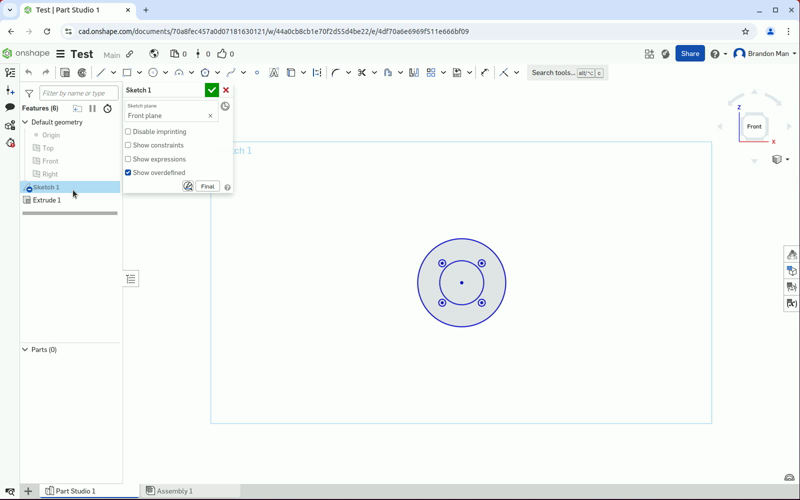
mouse_move(229, 92)
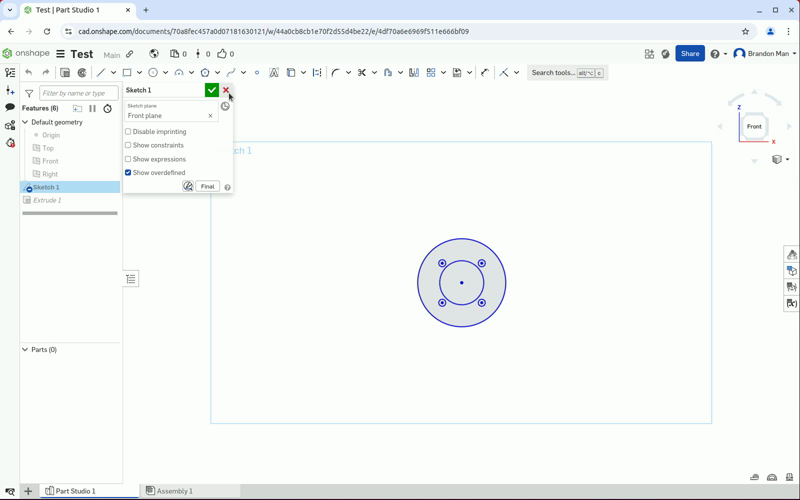
click(229, 92)
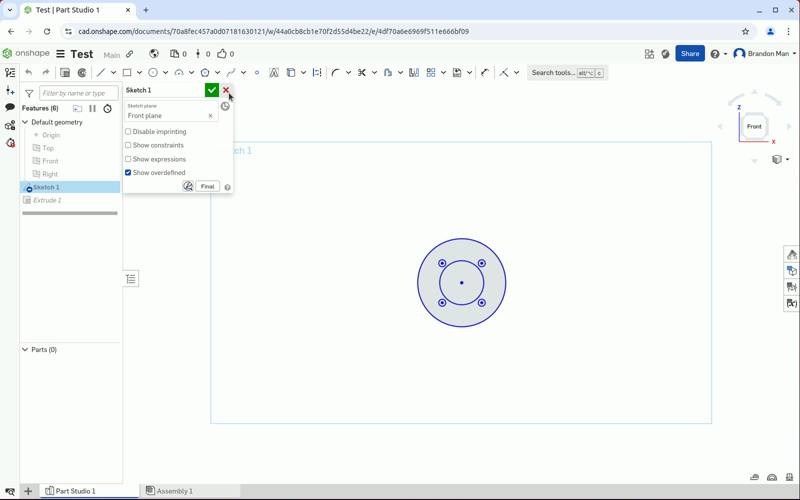
key(shift+s)
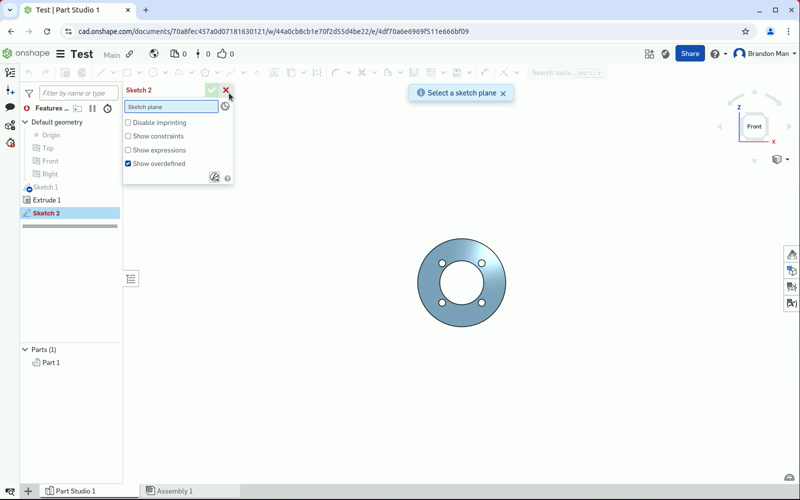
mouse_move(73, 163)
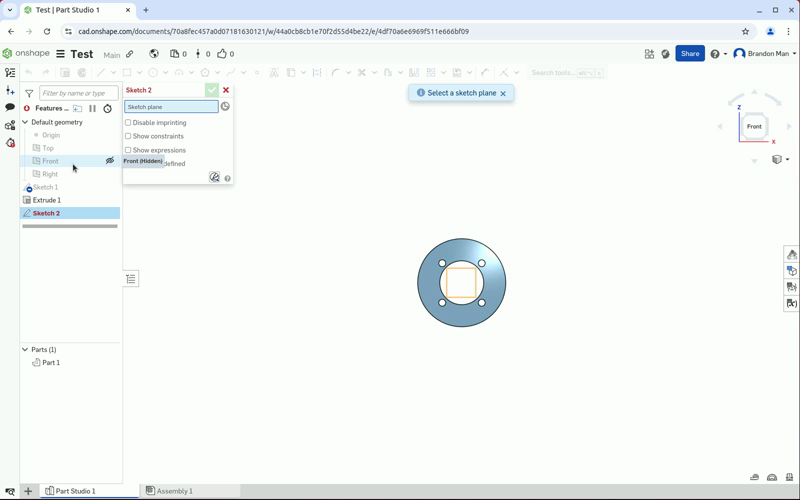
click(73, 163)
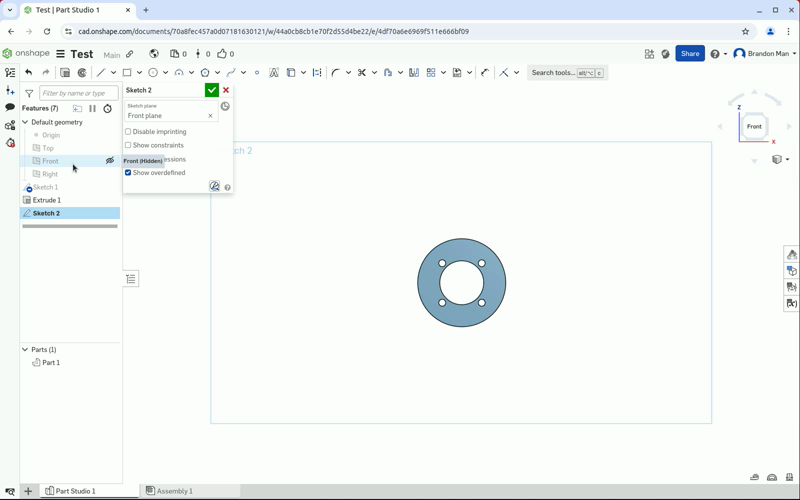
mouse_move(73, 352)
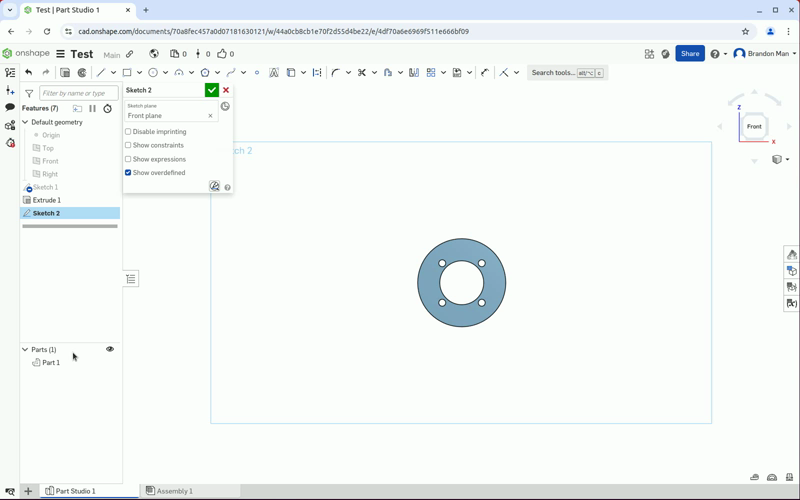
key(y)
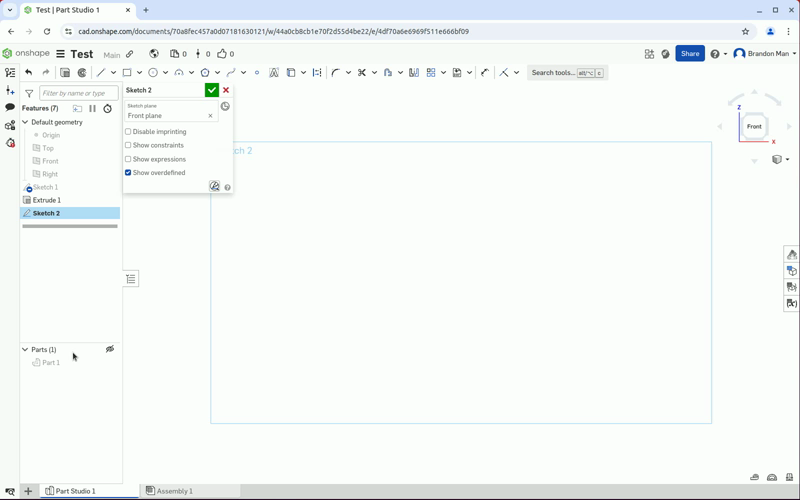
key(c)
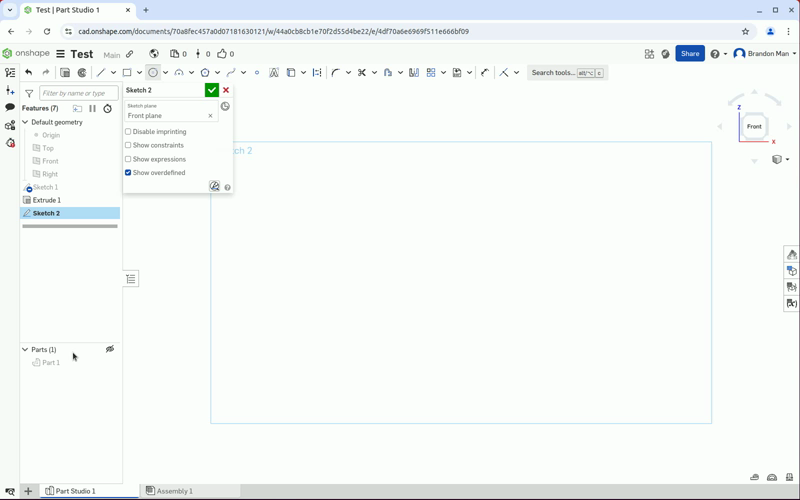
key_down(shift)
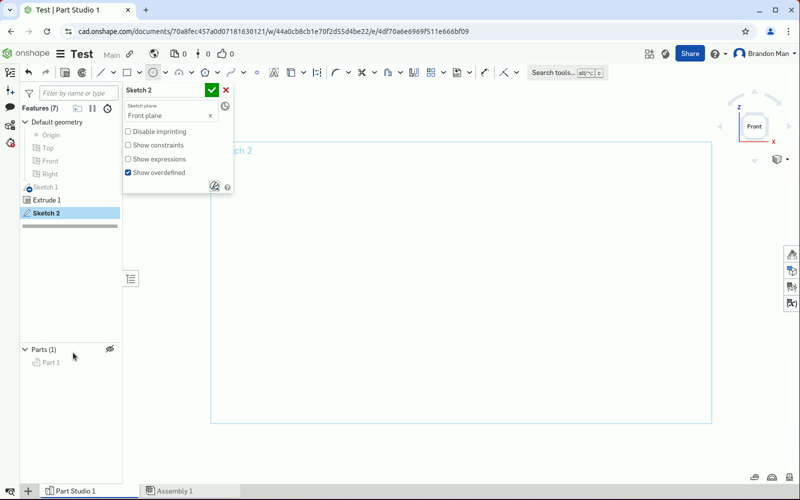
mouse_move(461, 282)
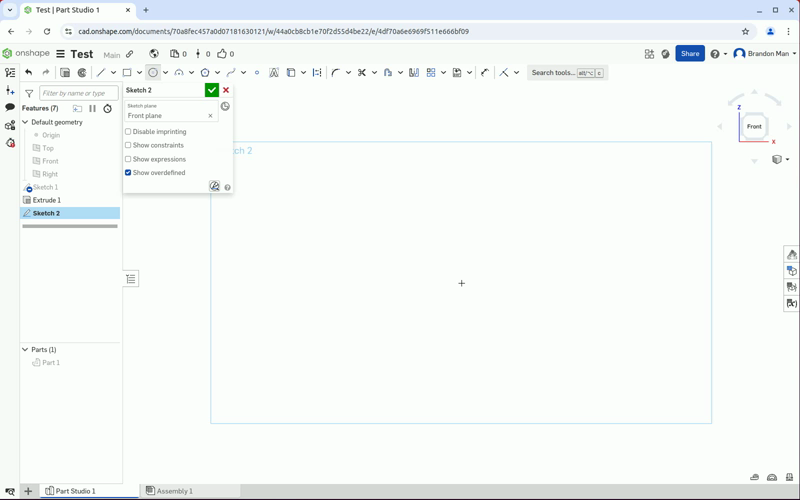
click(461, 282)
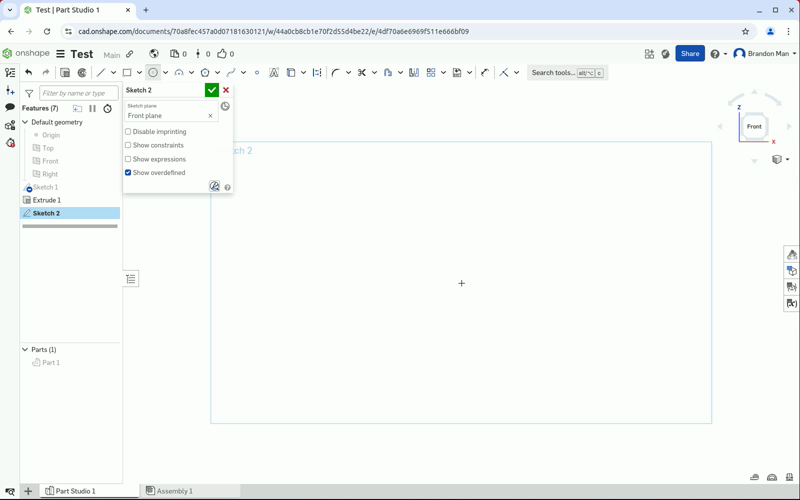
key_up(shift)
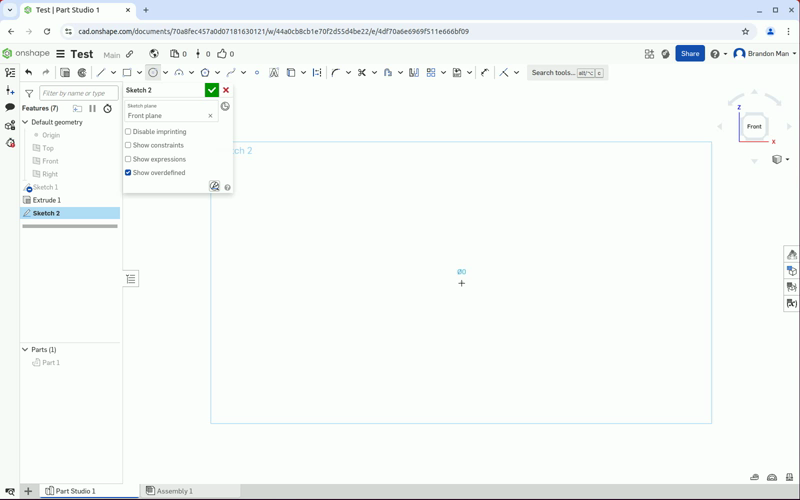
mouse_move(484, 282)
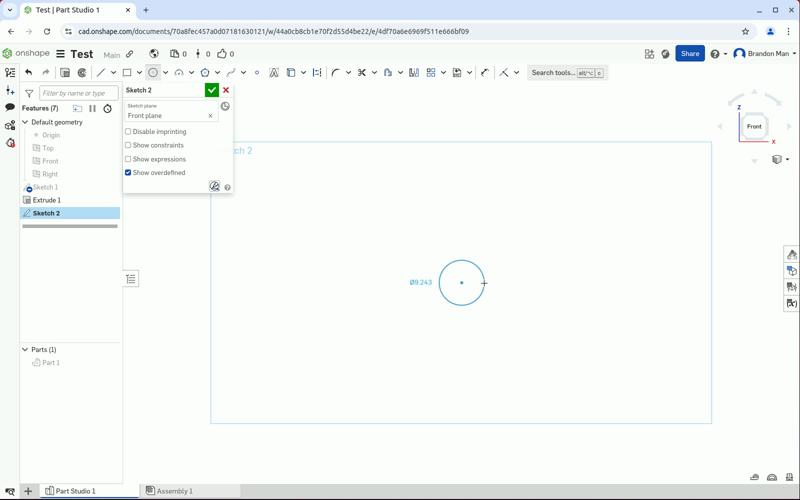
click(484, 282)
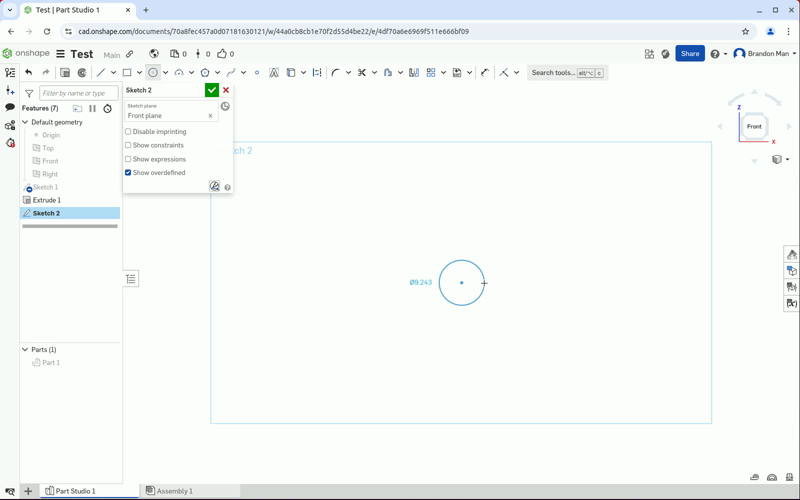
key(esc)
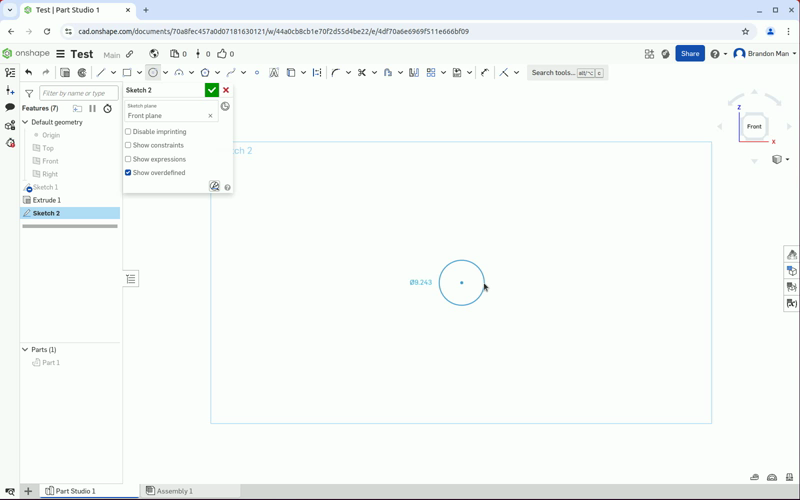
key(c)
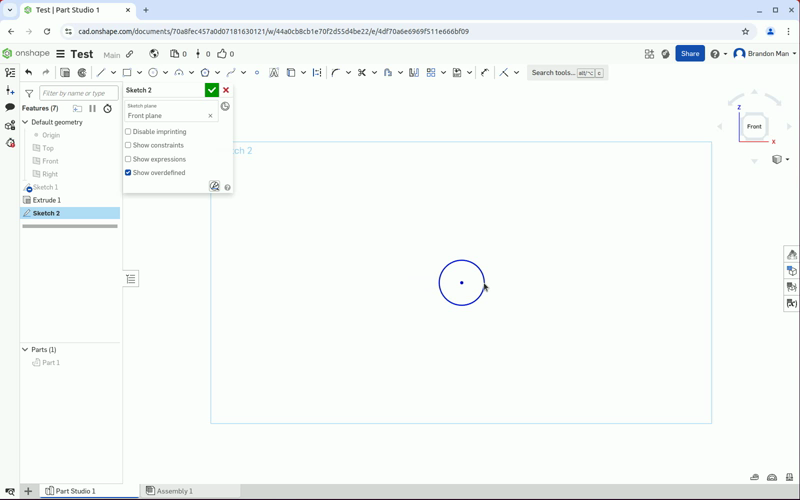
key_down(shift)
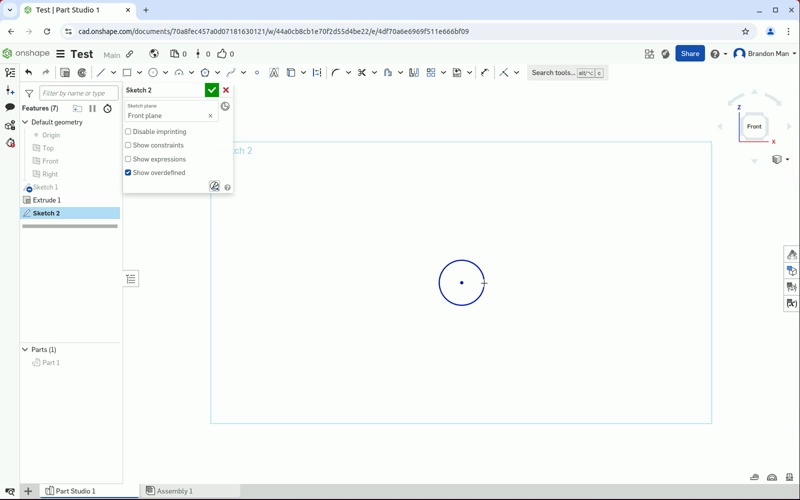
mouse_move(461, 282)
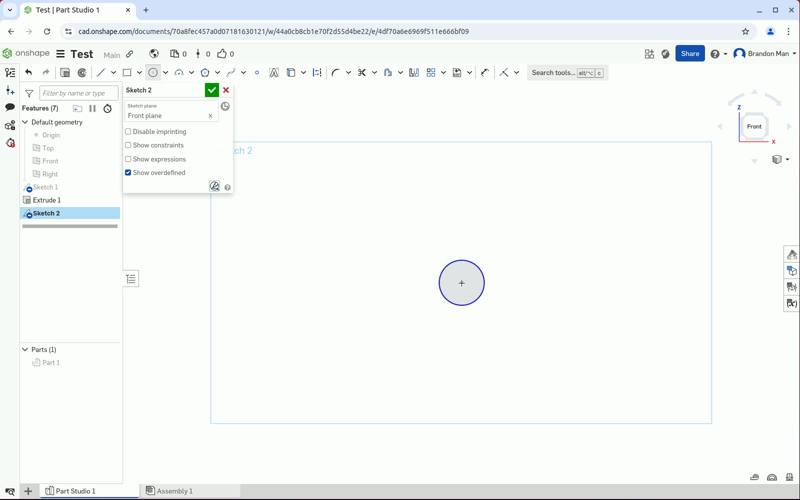
click(461, 282)
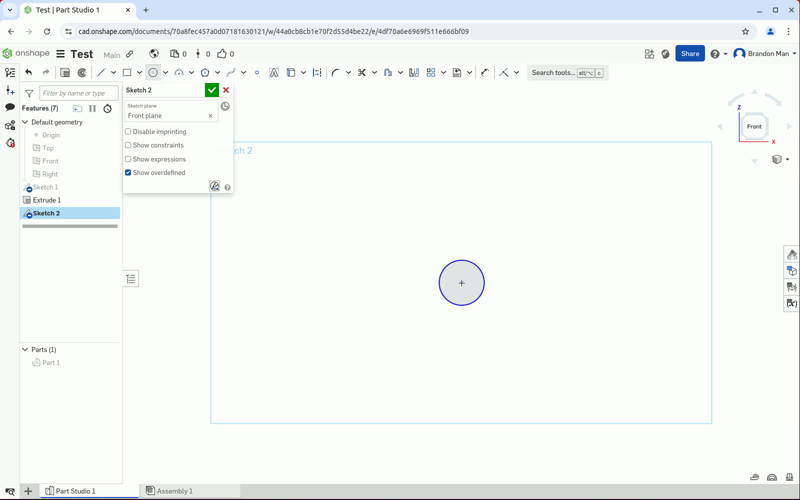
key_up(shift)
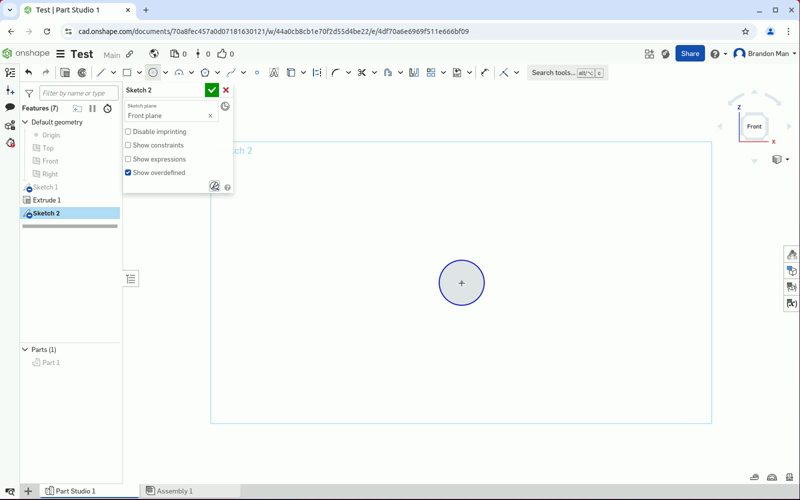
mouse_move(476, 282)
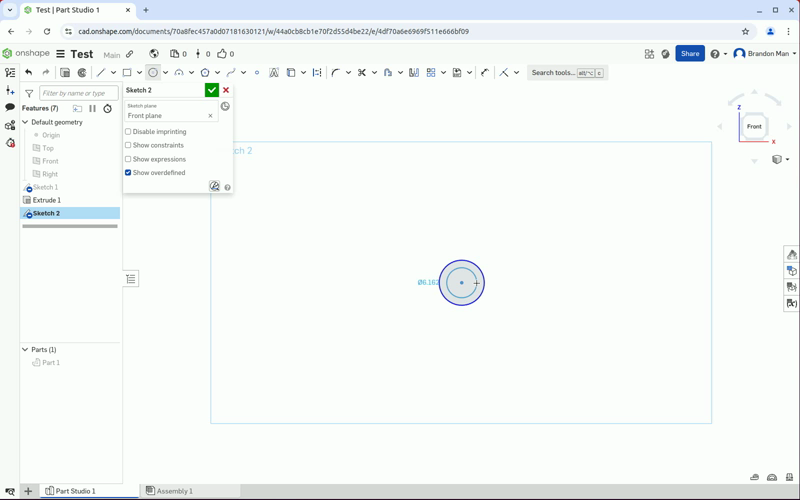
click(476, 282)
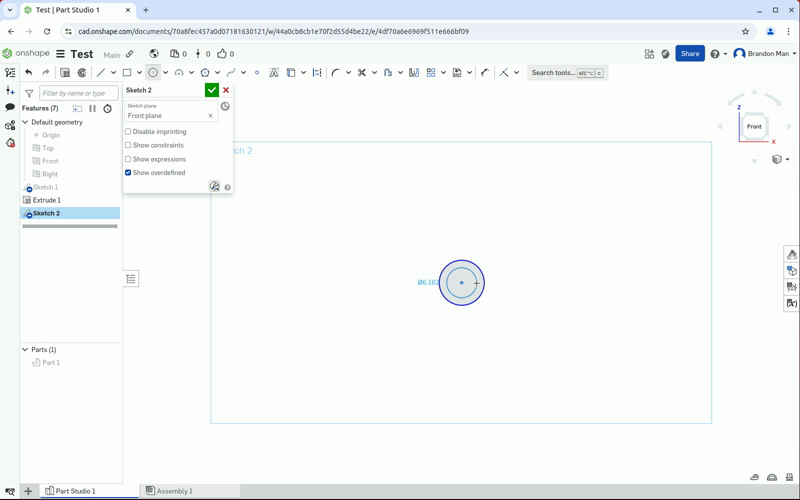
key(esc)
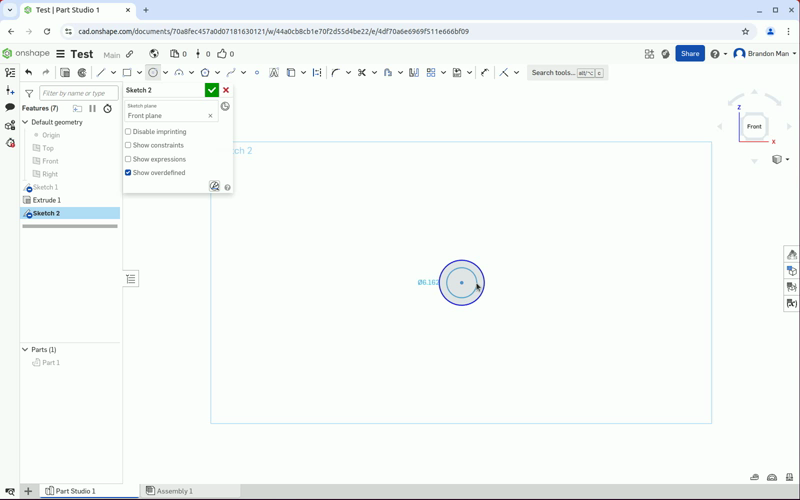
mouse_move(482, 284)
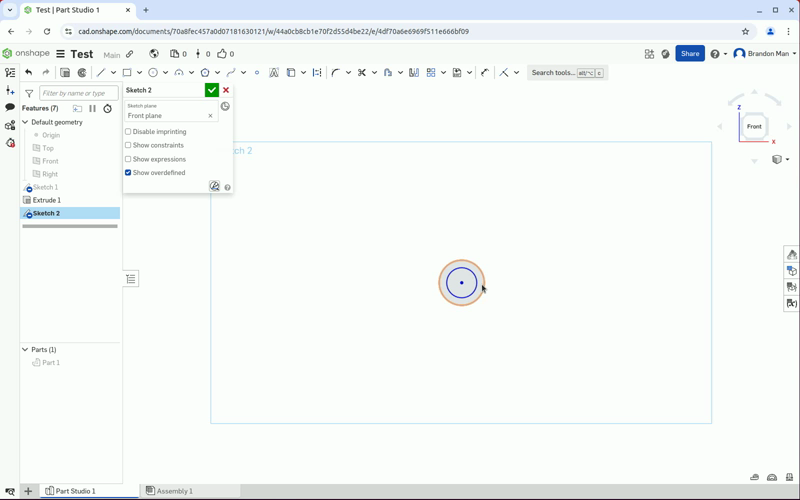
scroll(6)
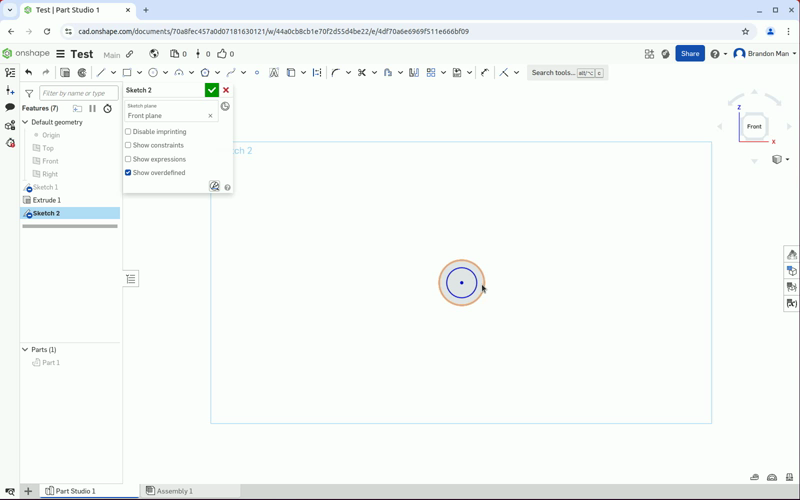
scroll(6)
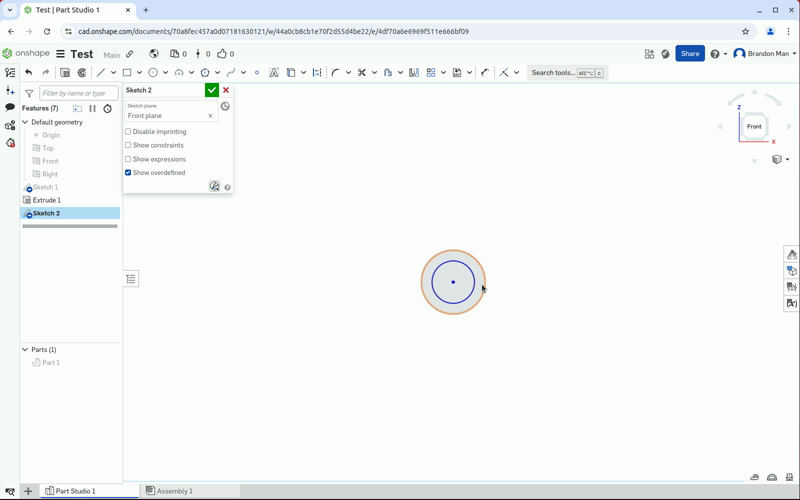
scroll(6)
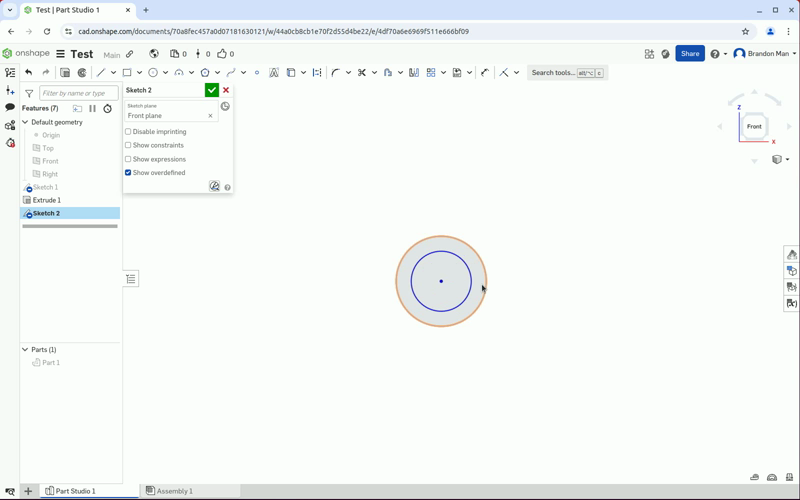
scroll(6)
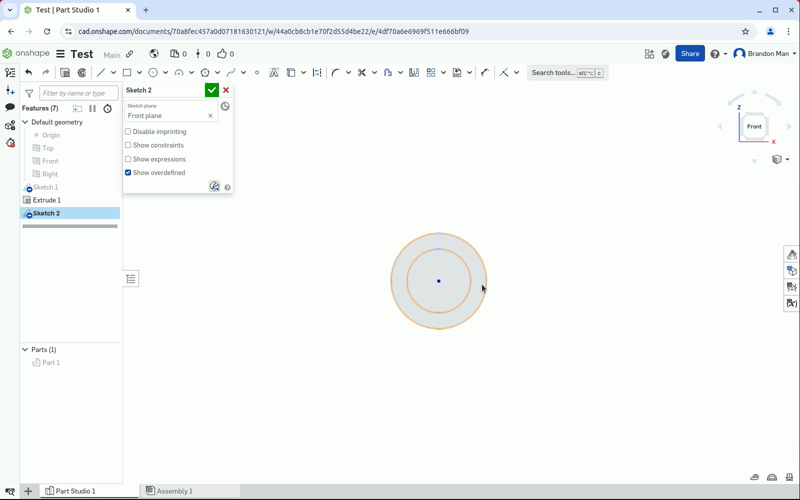
scroll(6)
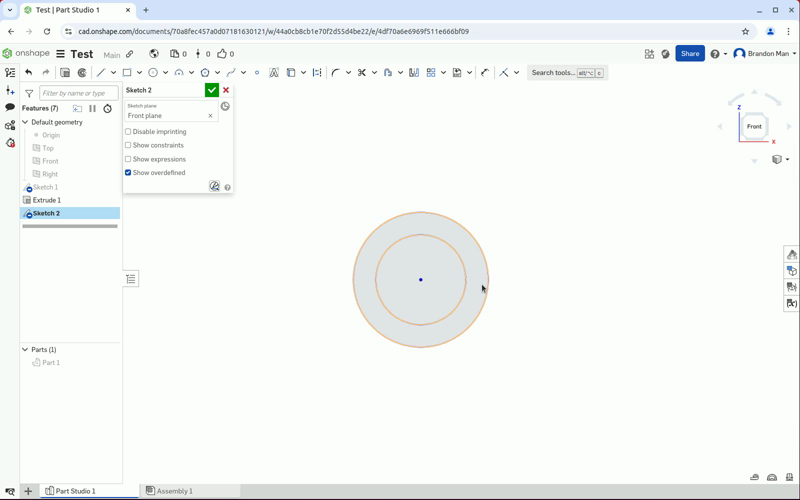
scroll(6)
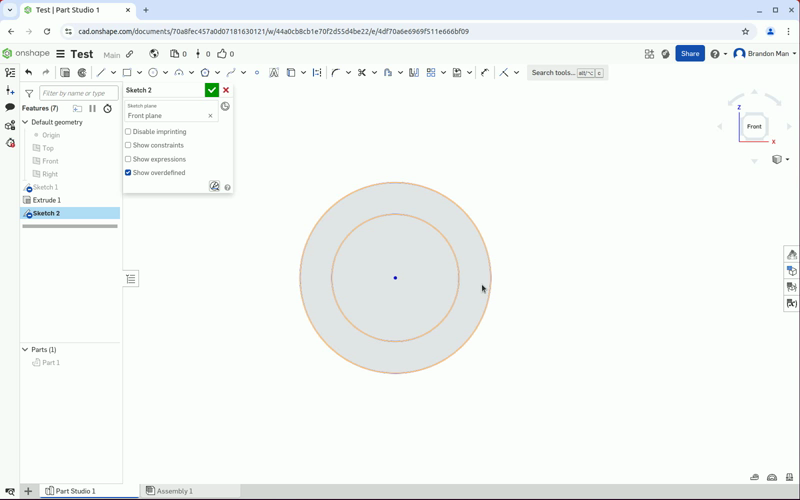
scroll(6)
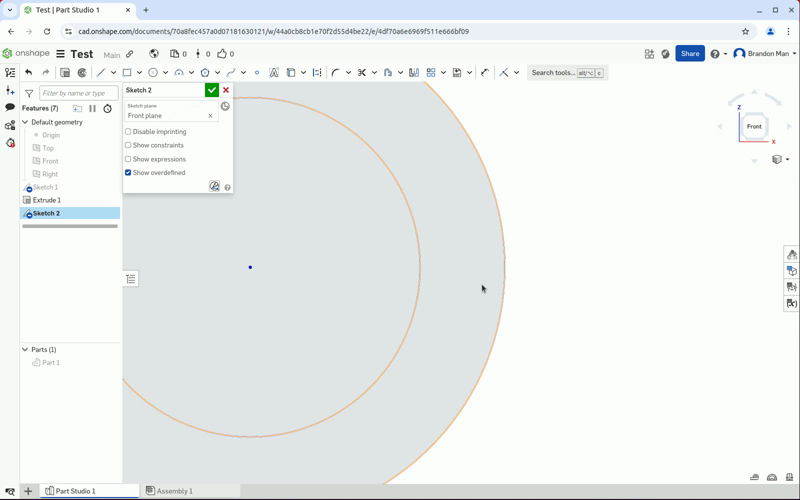
click(482, 284)
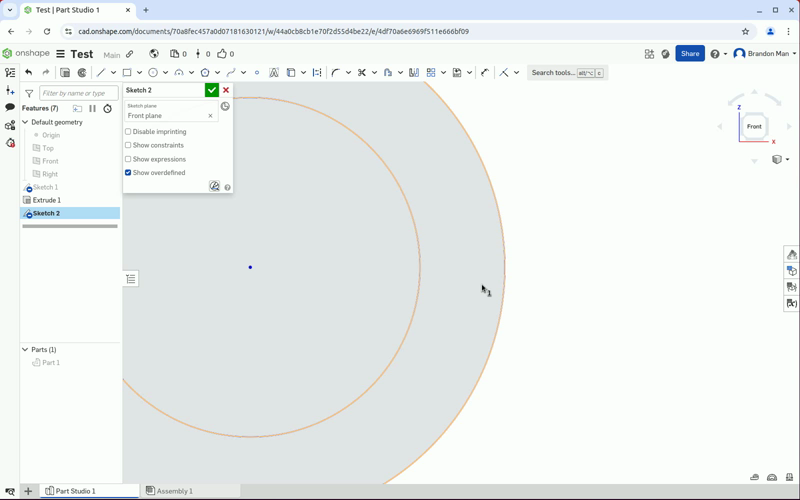
scroll(-6)
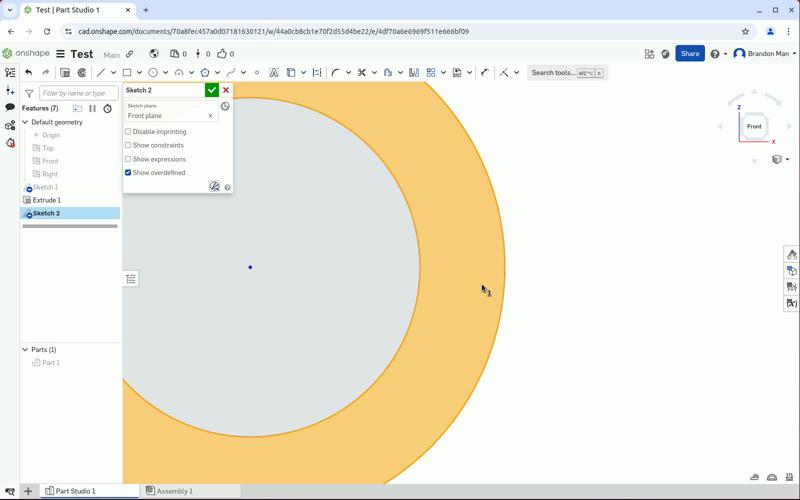
scroll(-6)
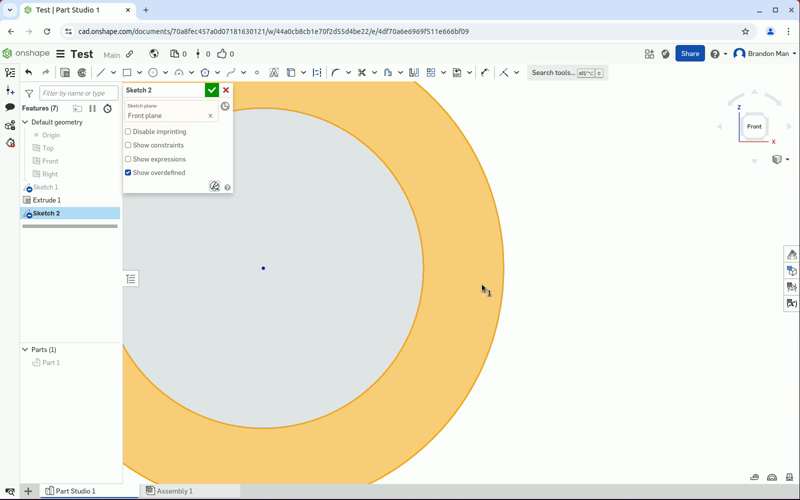
scroll(-6)
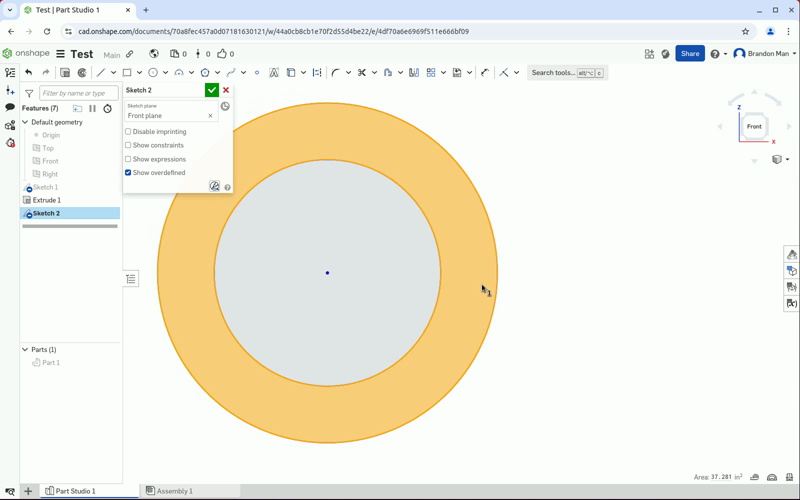
scroll(-6)
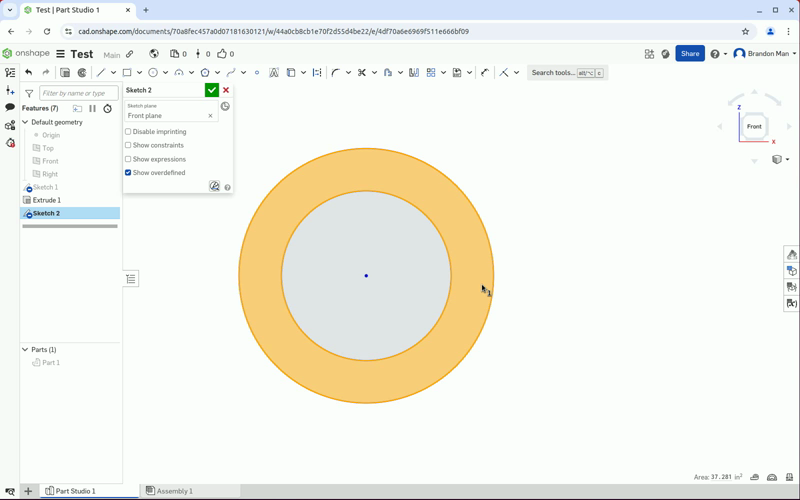
scroll(-6)
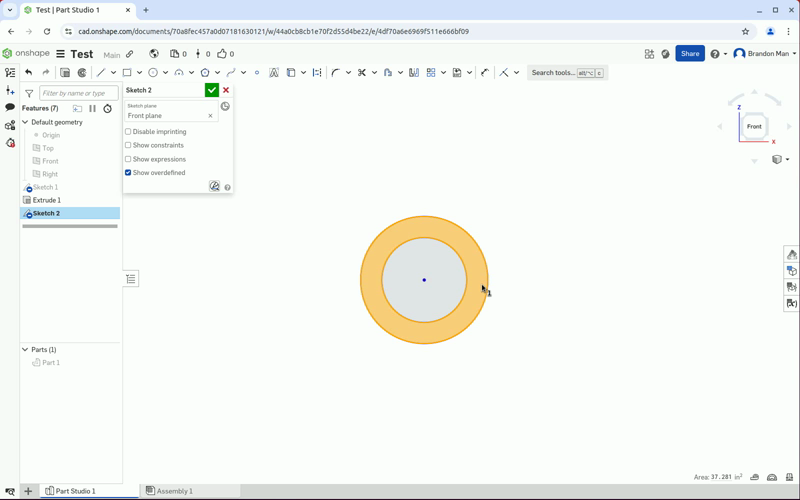
scroll(-6)
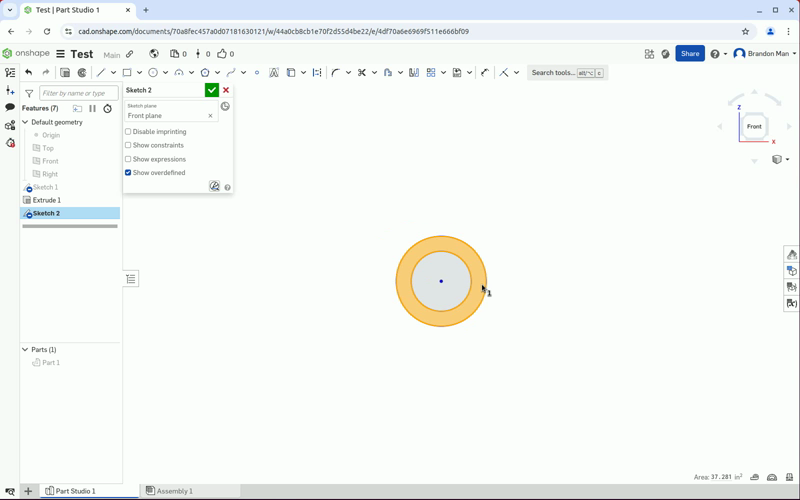
scroll(-6)
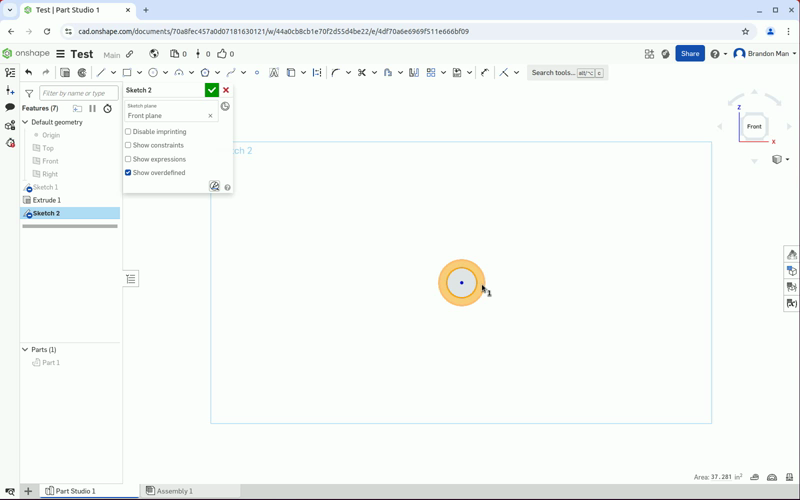
mouse_move(73, 352)
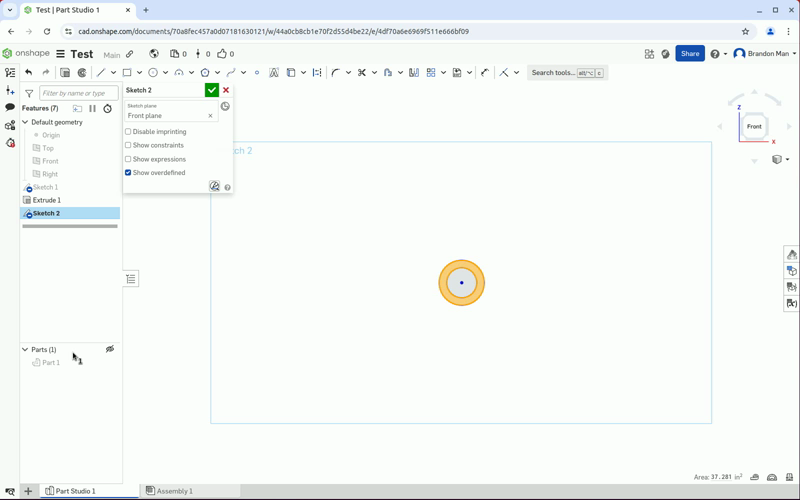
key(shift+y)
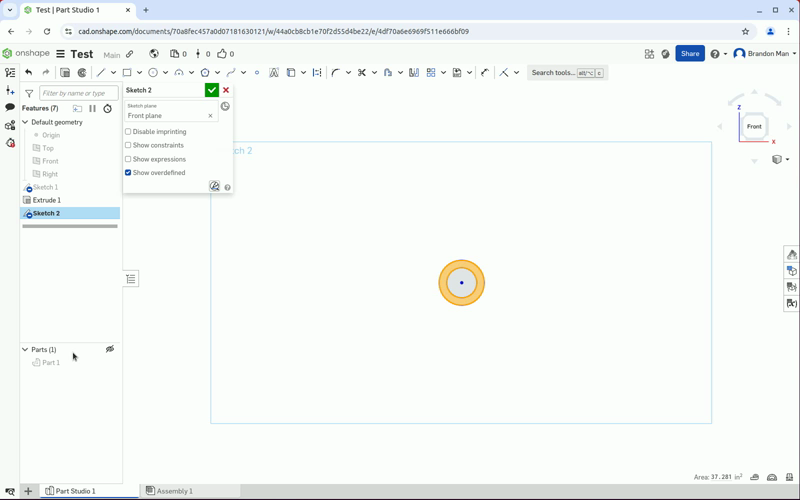
key(shift+e)
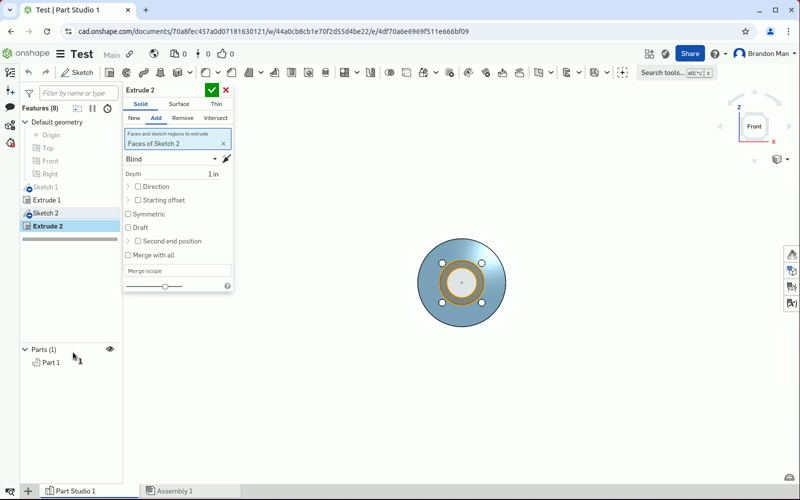
mouse_move(143, 106)
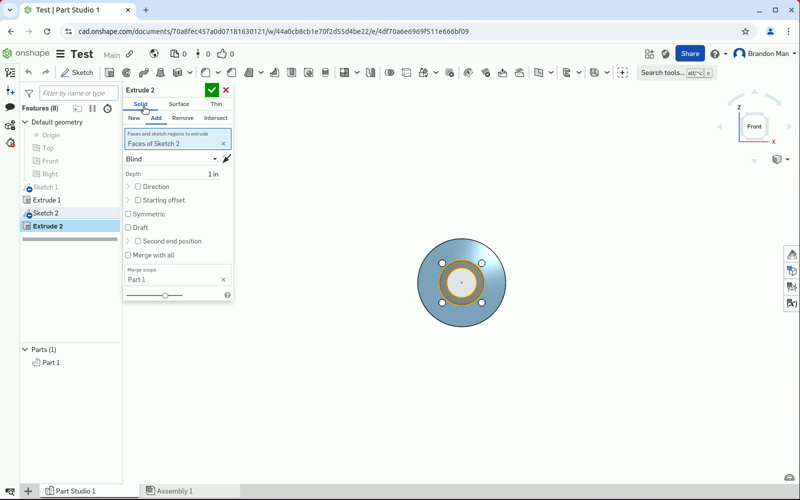
click(143, 106)
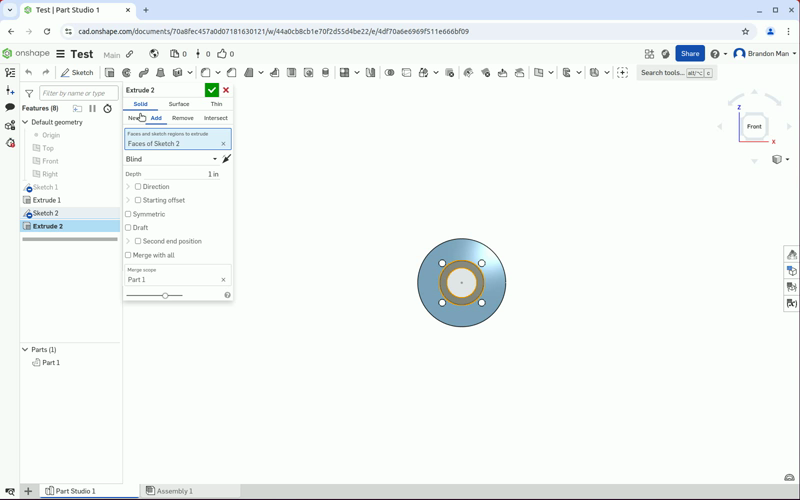
mouse_move(137, 120)
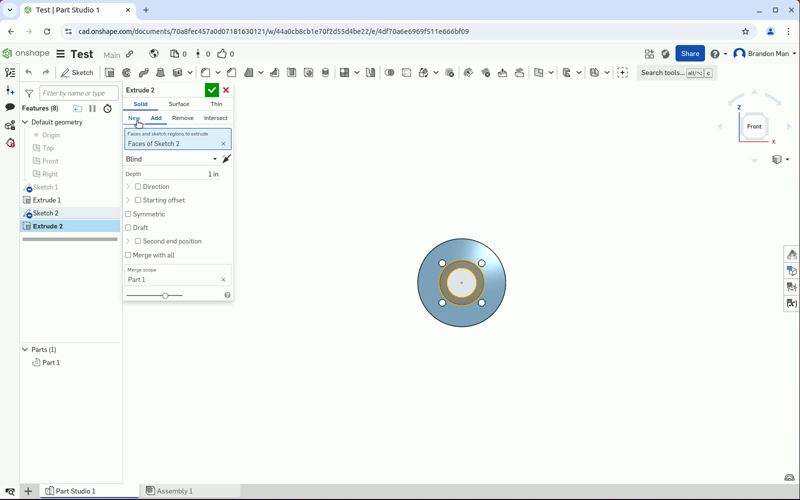
click(137, 120)
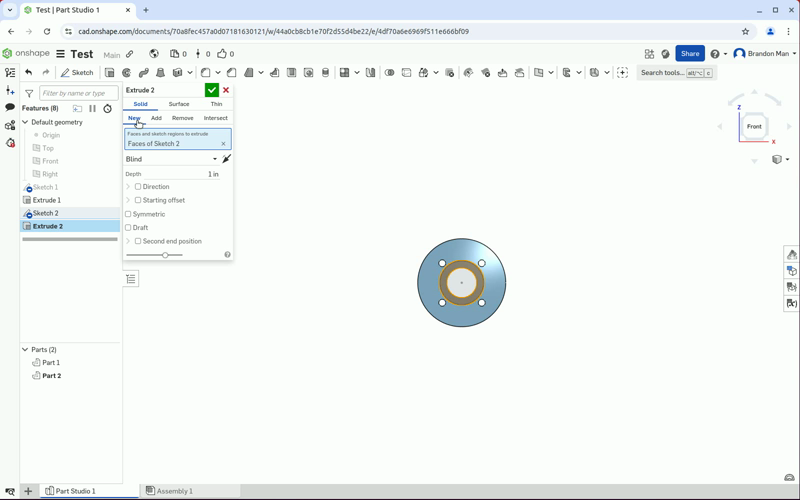
key(tab, 4)
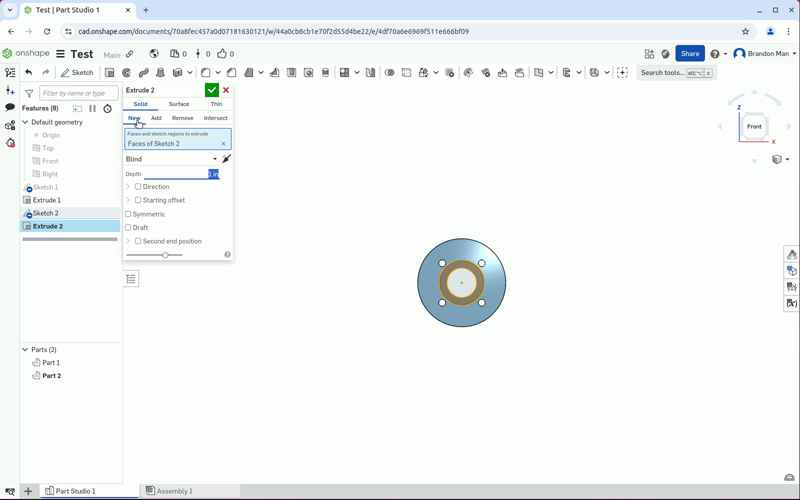
text(23.108)
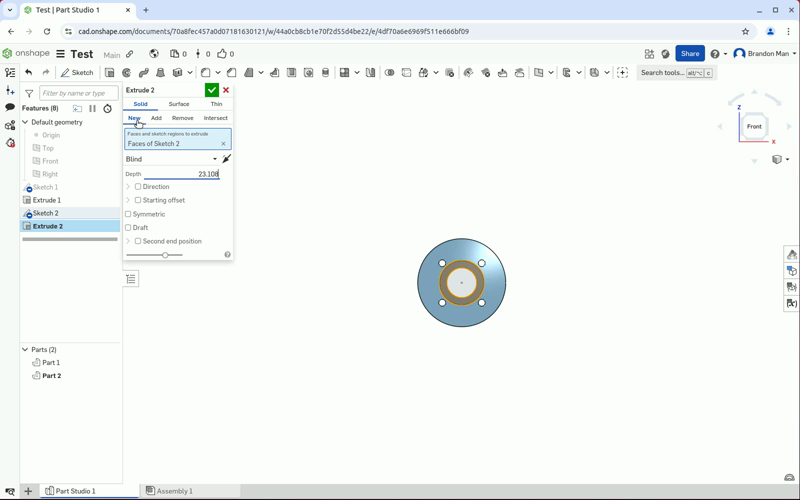
key(enter)
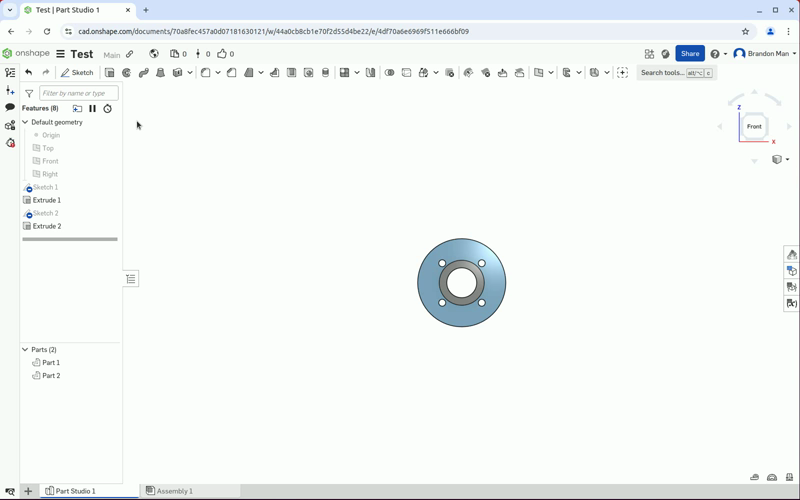
key(shift+h)
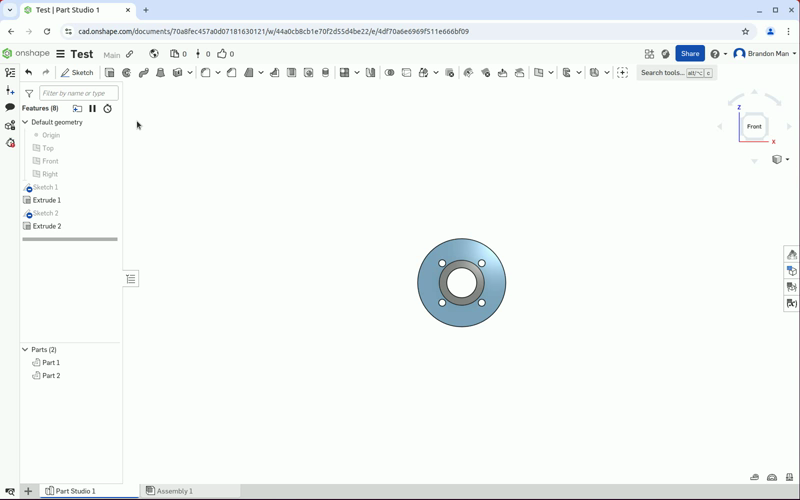
key(shift+h)
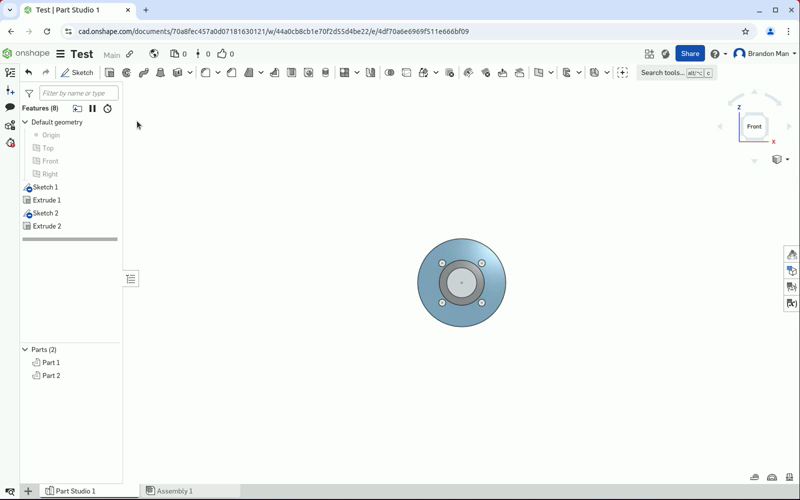
key(shift+7)
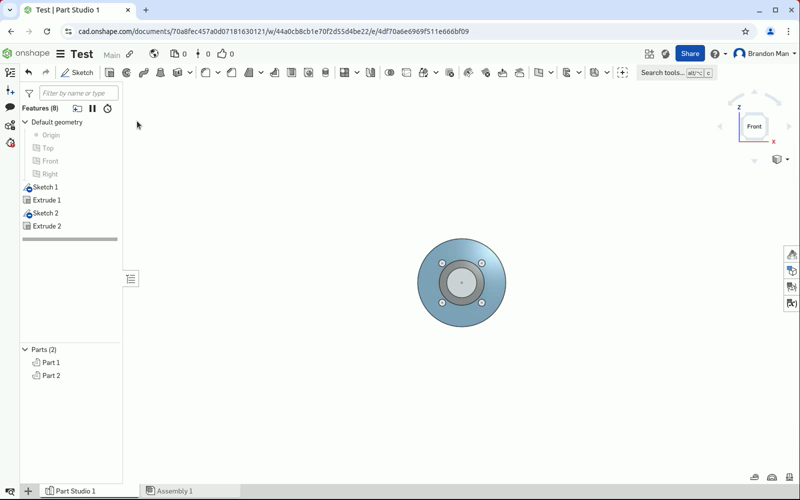
key(left, 2)
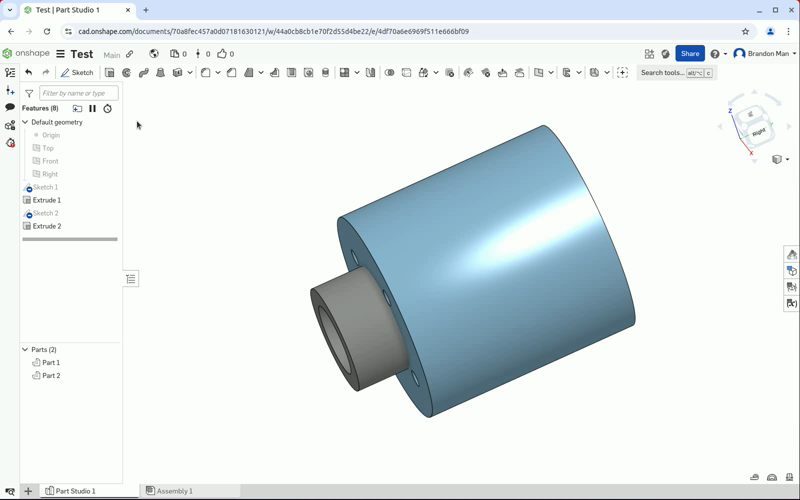
key(down, 2)
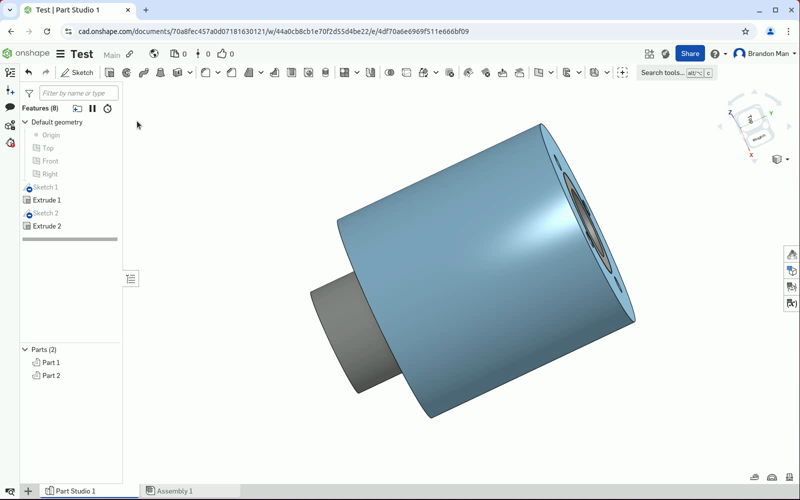
key(up, 2)
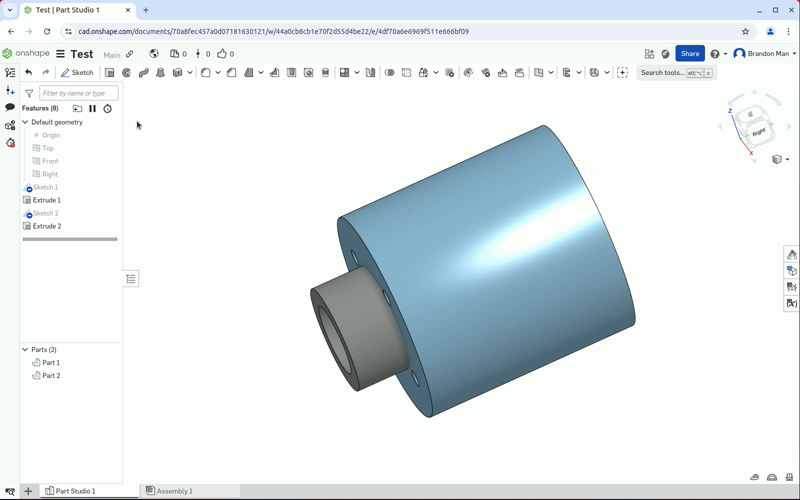
key(right, 2)
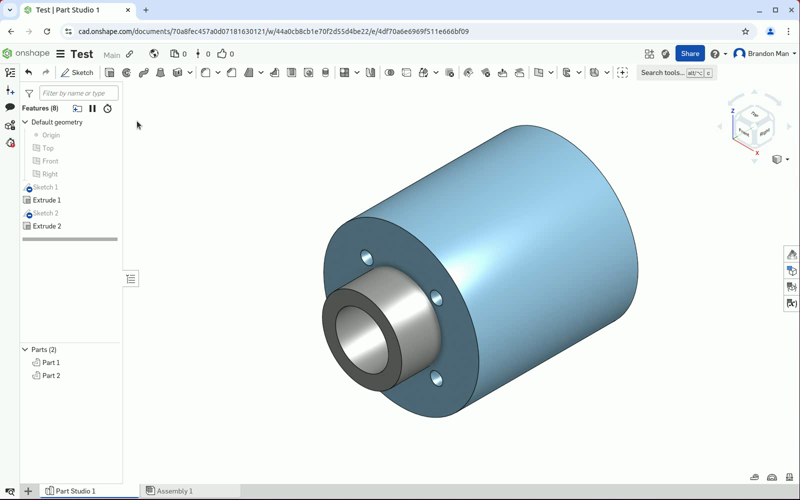
mouse_move(73, 189)
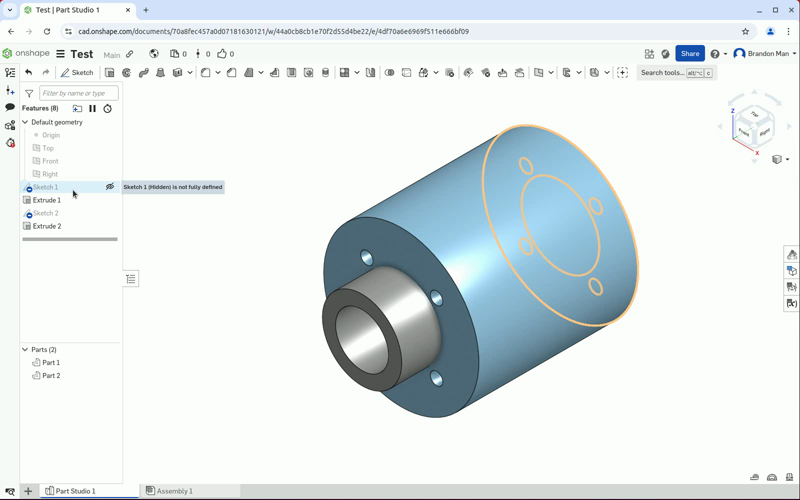
click(73, 189)